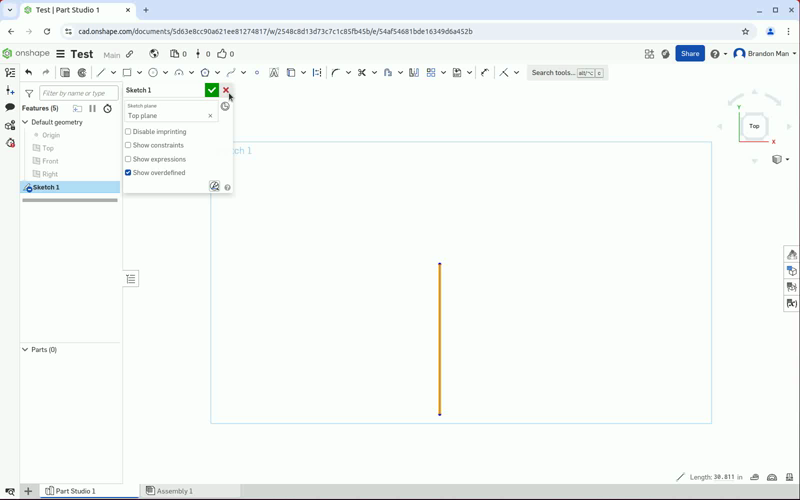
key(shift+h)
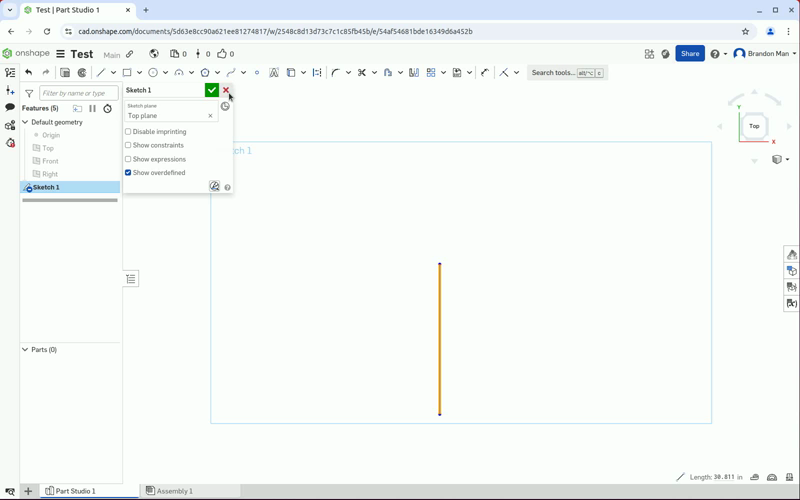
key(shift+s)
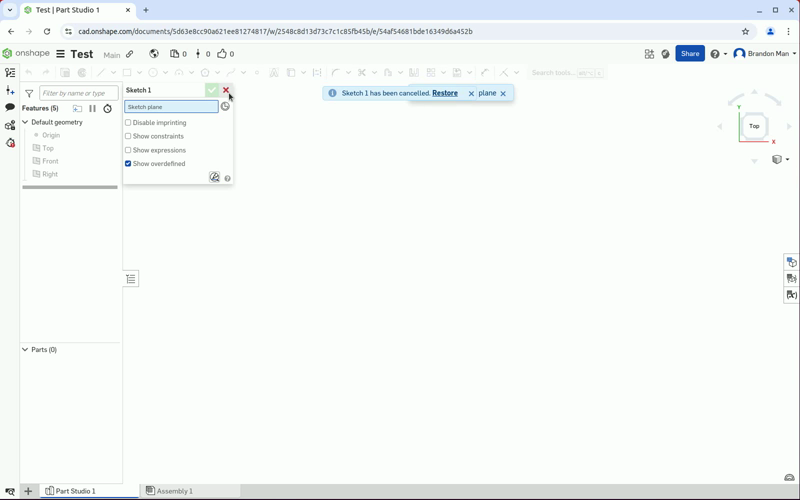
mouse_move(73, 150)
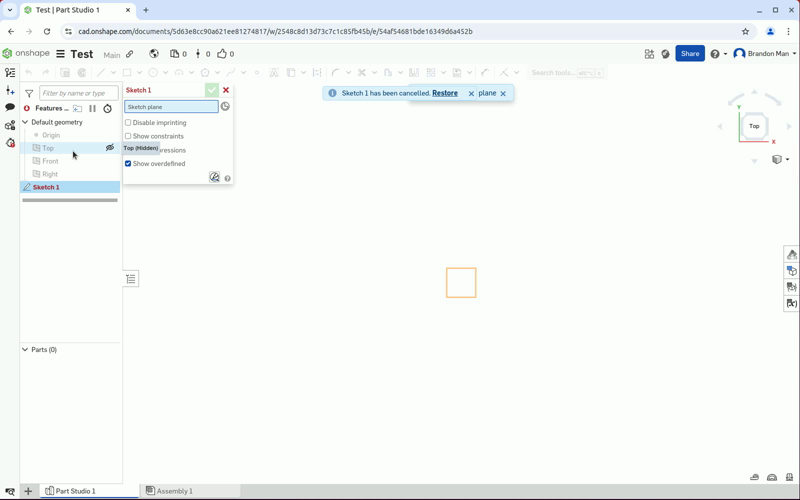
click(73, 150)
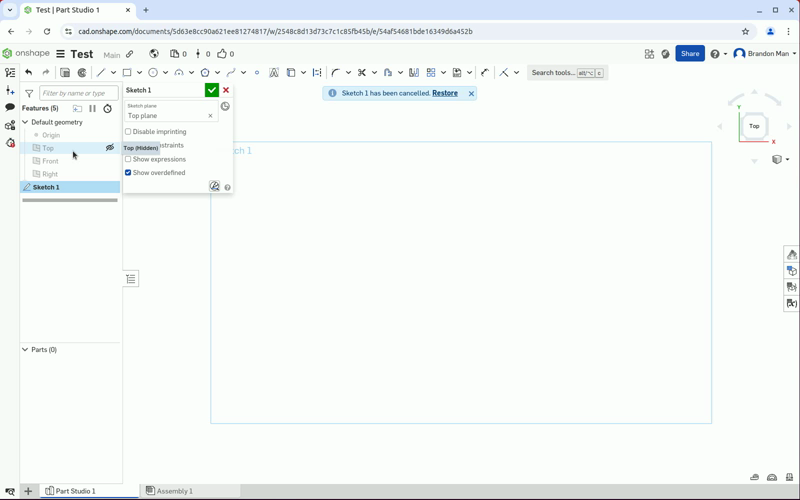
mouse_move(73, 352)
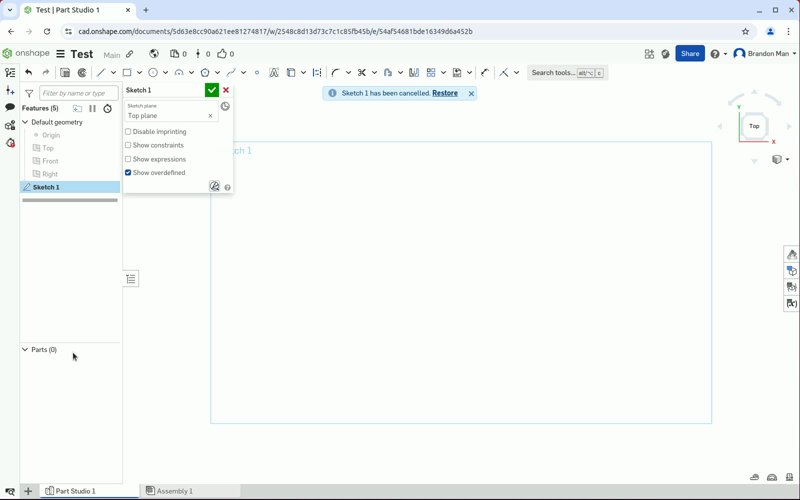
key(y)
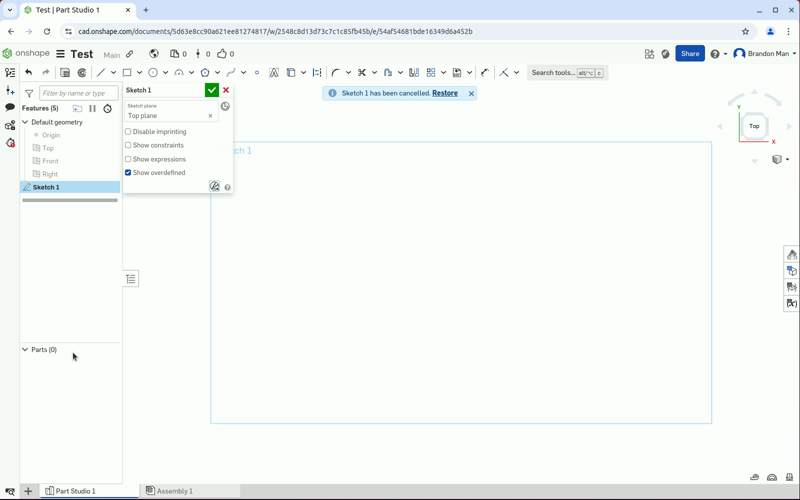
key(l)
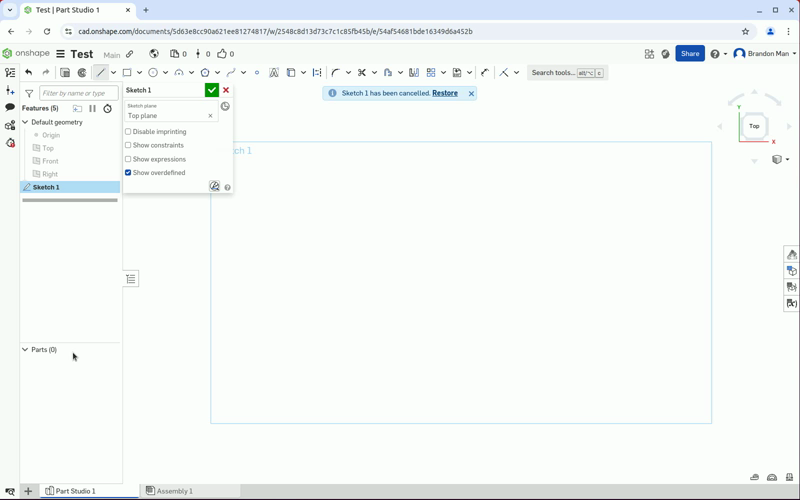
key_down(shift)
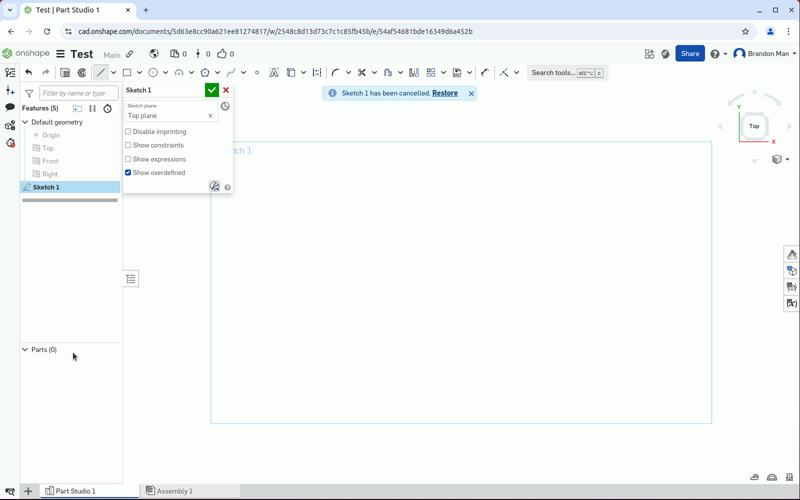
mouse_move(460, 282)
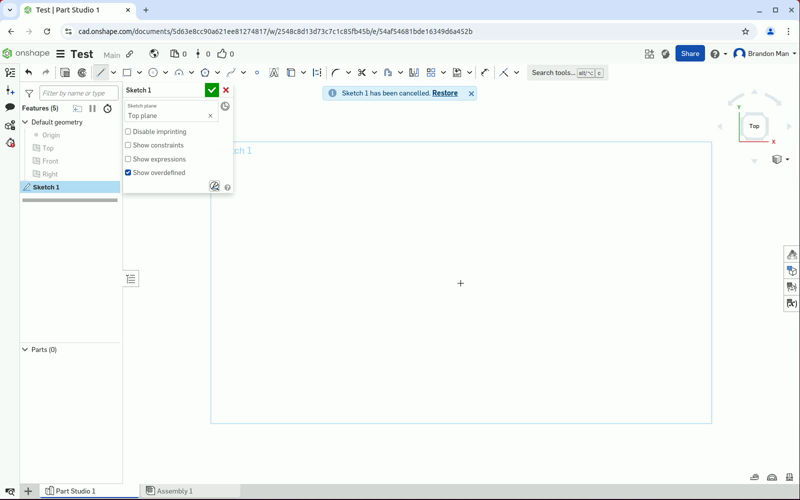
click(460, 282)
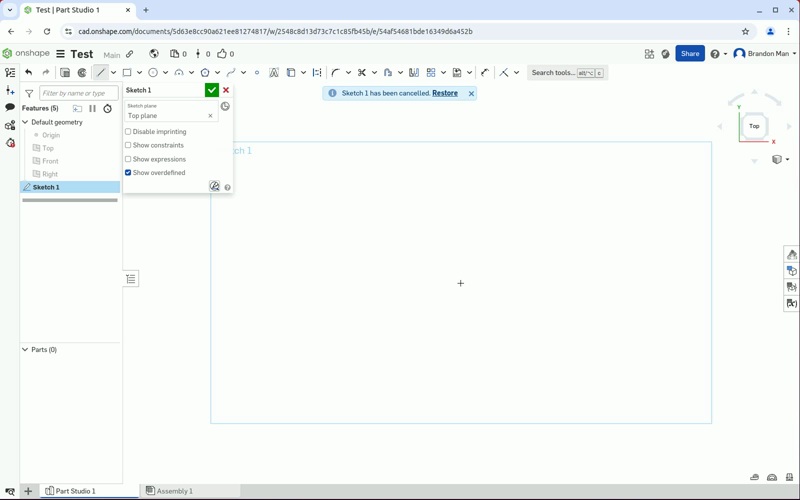
key_up(shift)
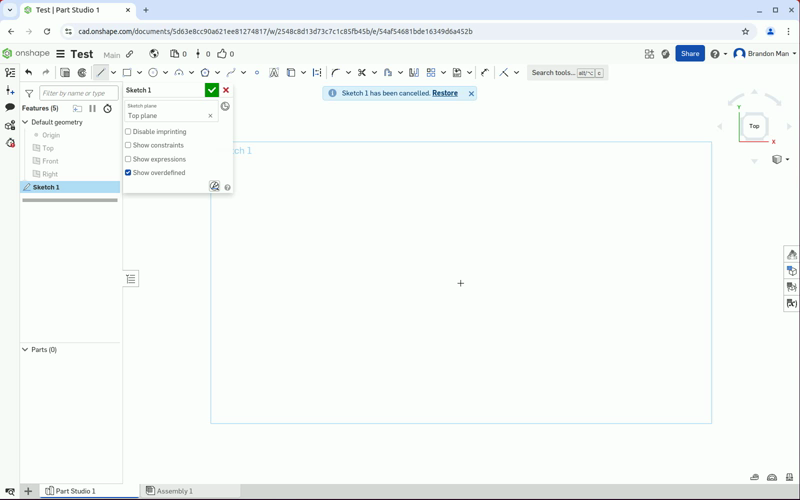
key_down(shift)
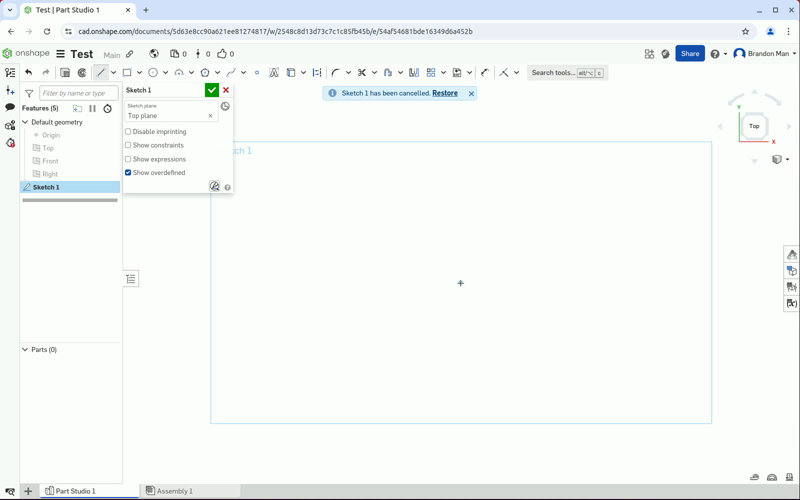
mouse_move(544, 282)
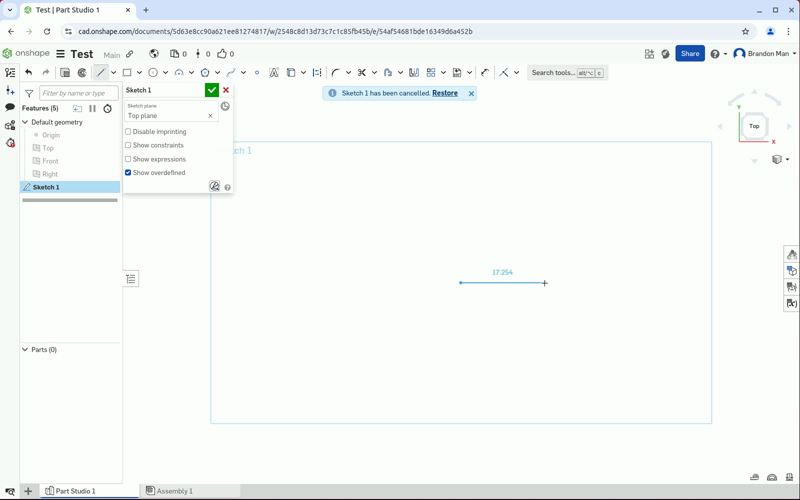
click(544, 282)
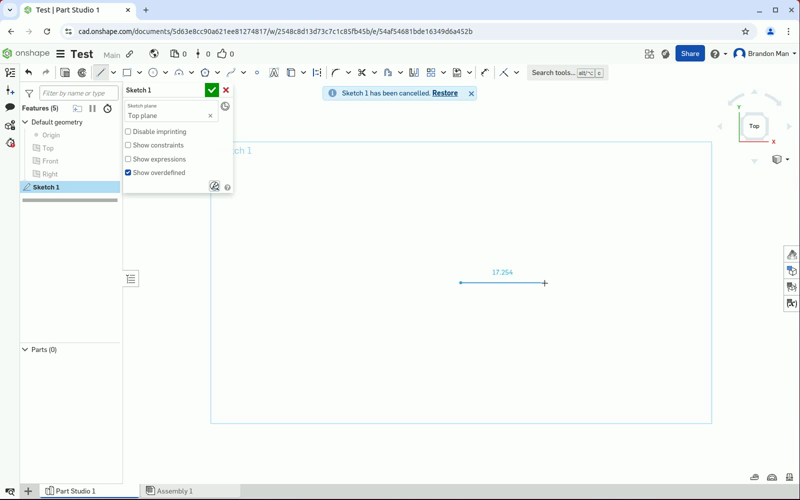
key_up(shift)
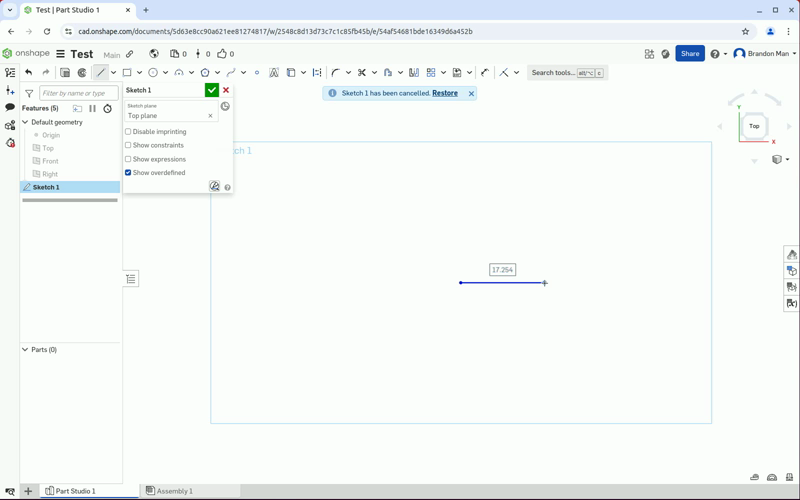
key(esc)
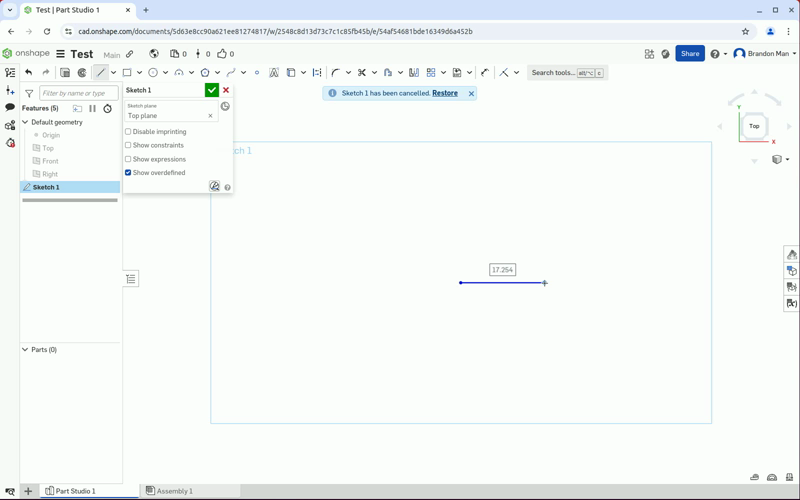
key(a)
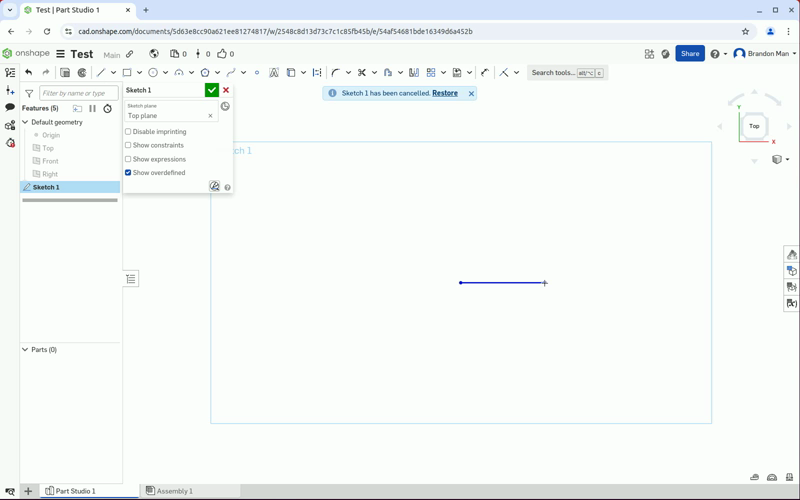
mouse_move(544, 282)
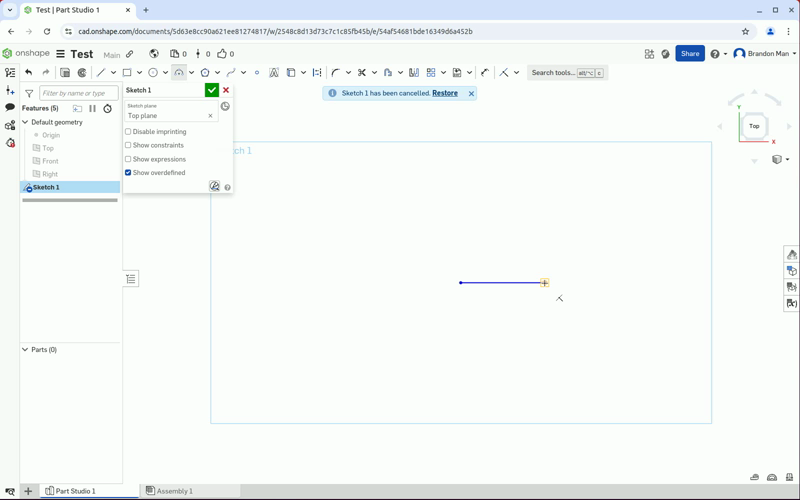
click(544, 282)
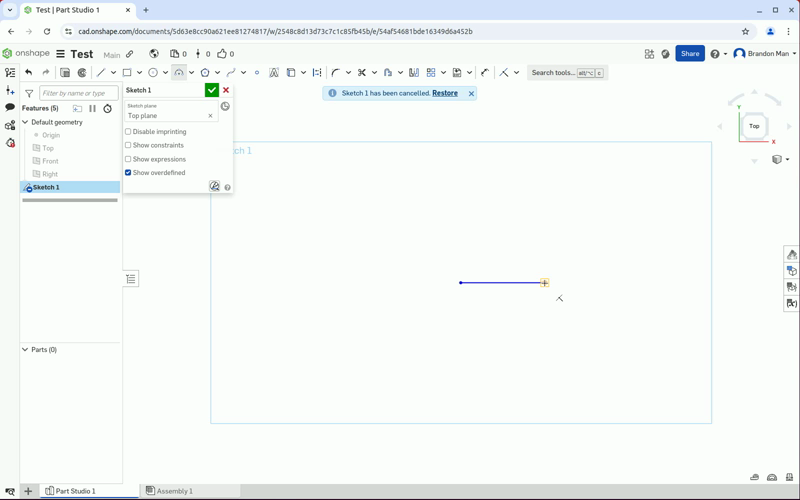
key_down(shift)
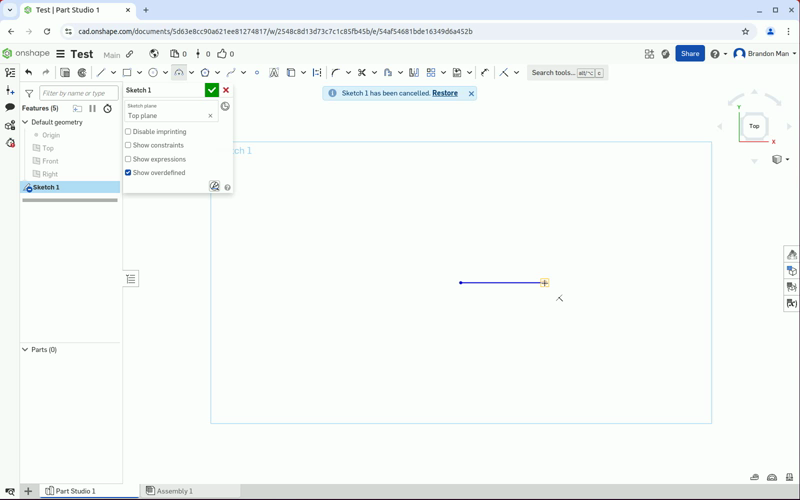
mouse_move(544, 226)
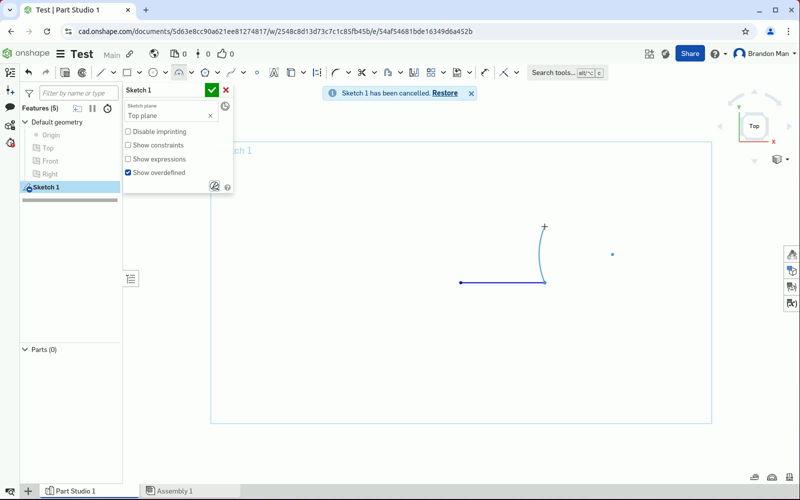
click(544, 226)
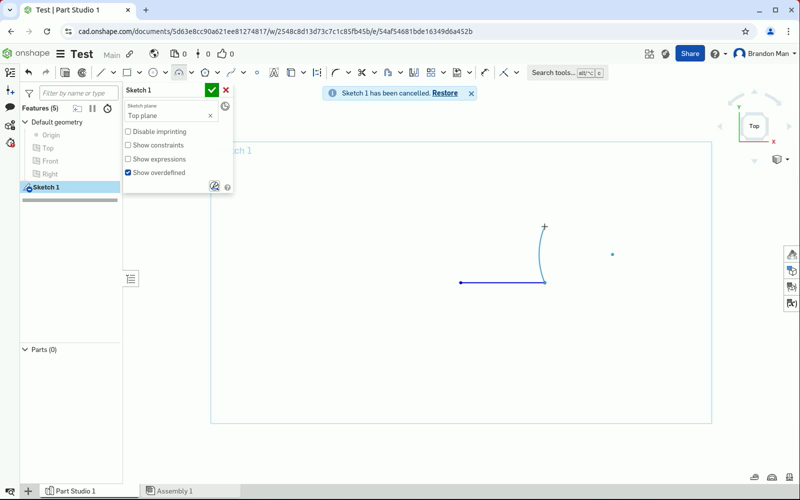
mouse_move(573, 254)
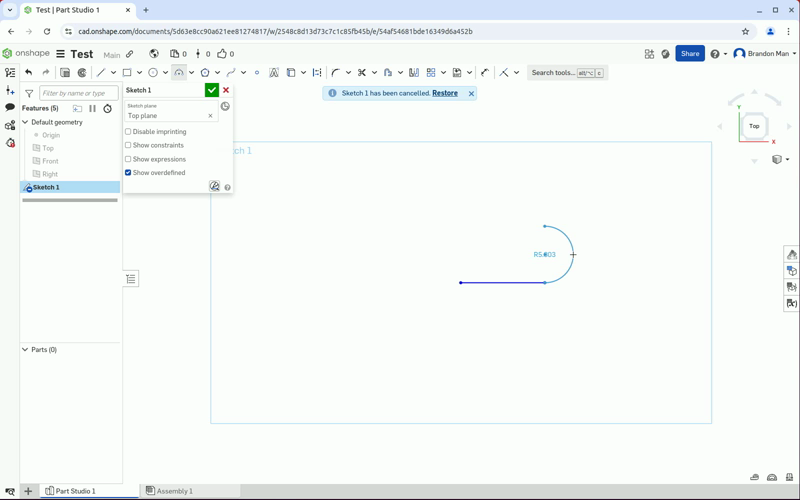
click(573, 254)
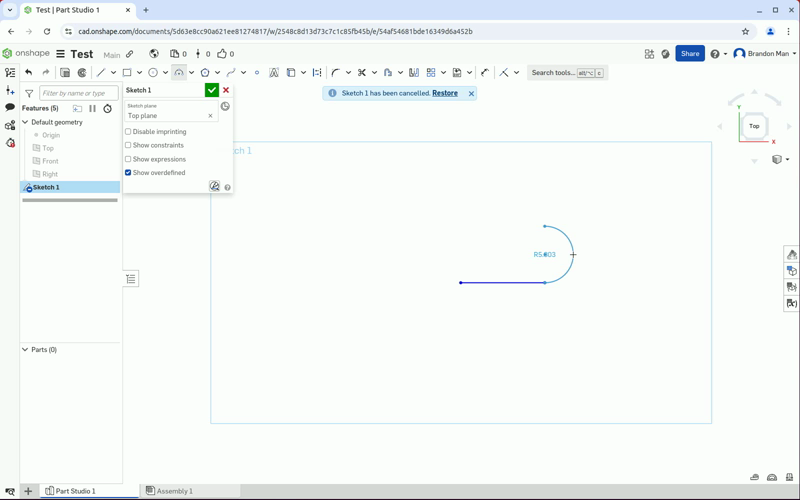
key_up(shift)
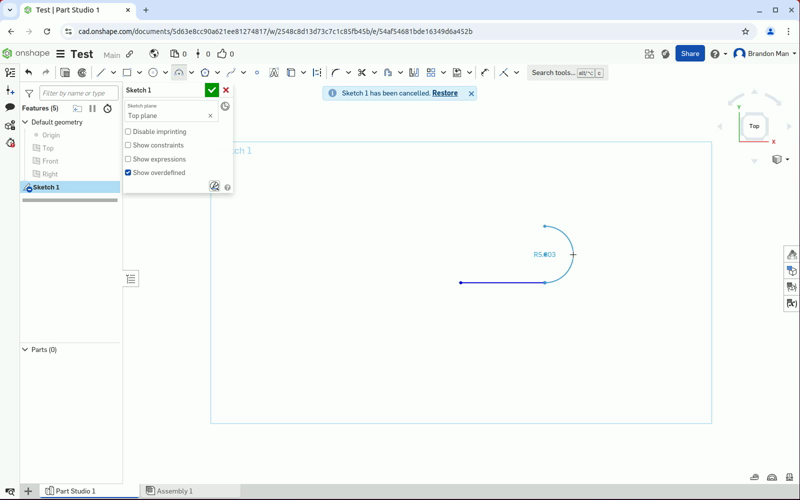
key(esc)
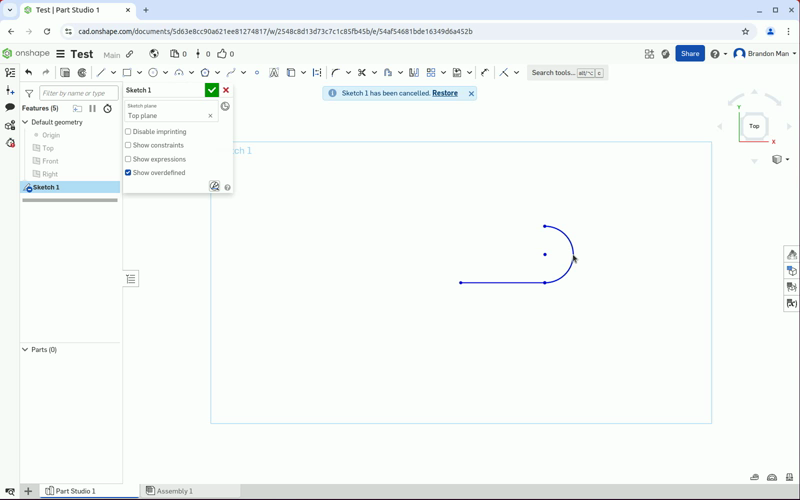
key(l)
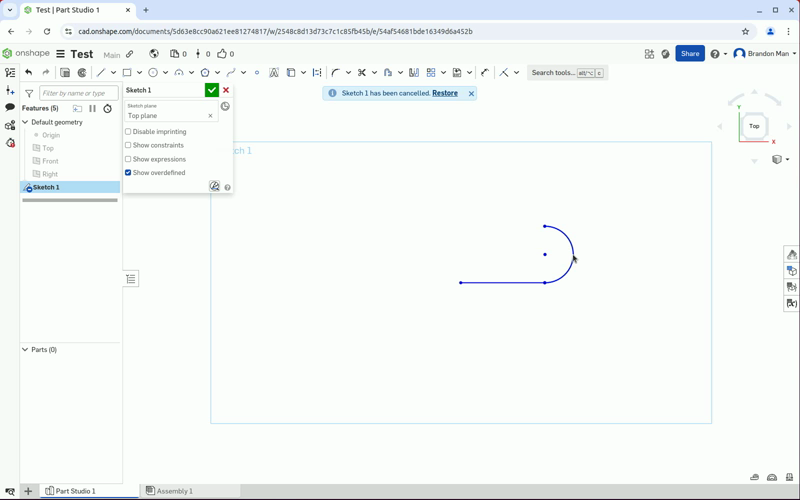
mouse_move(544, 226)
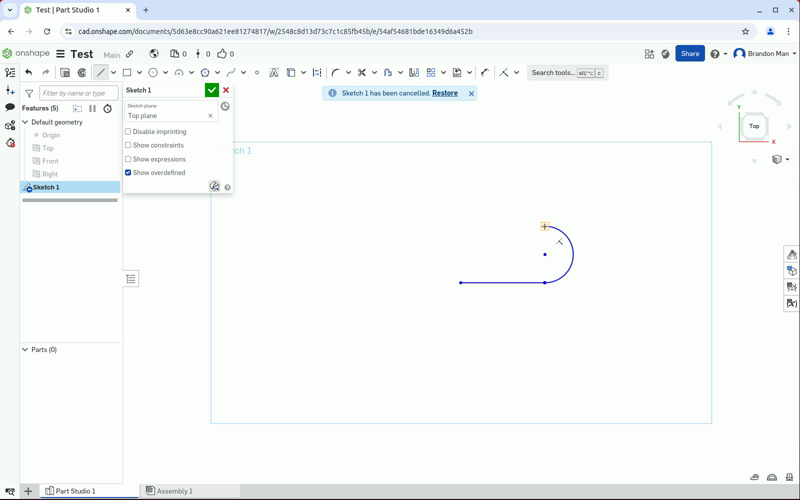
click(544, 226)
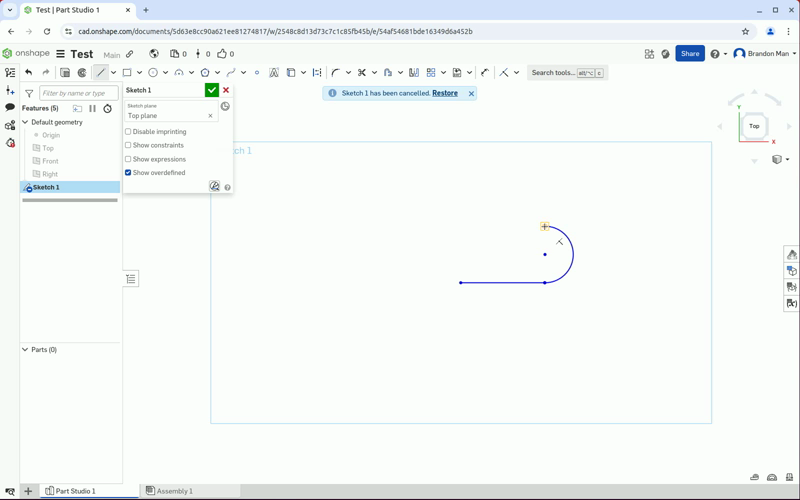
key_down(shift)
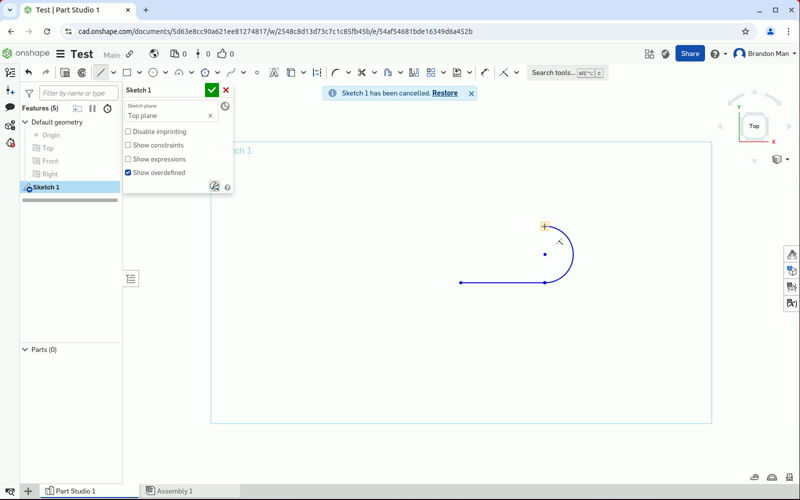
mouse_move(460, 226)
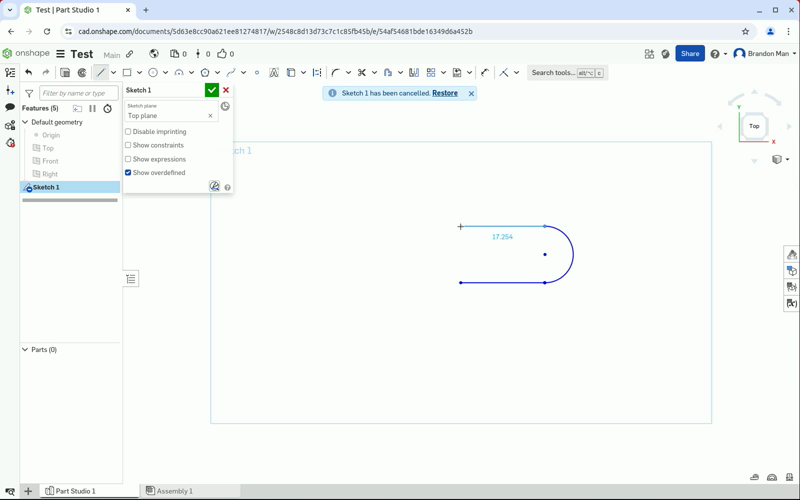
click(460, 226)
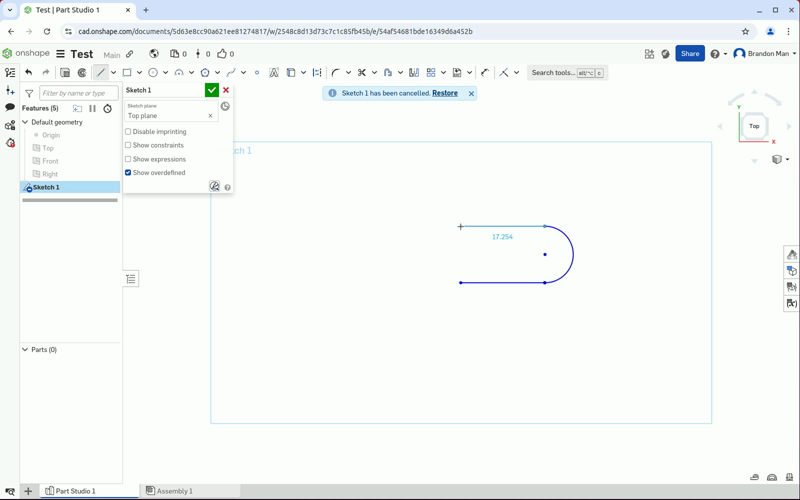
key_up(shift)
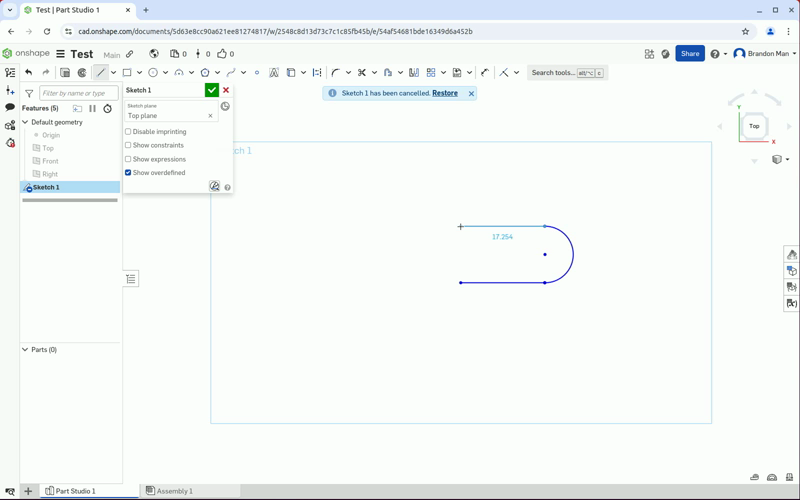
key(esc)
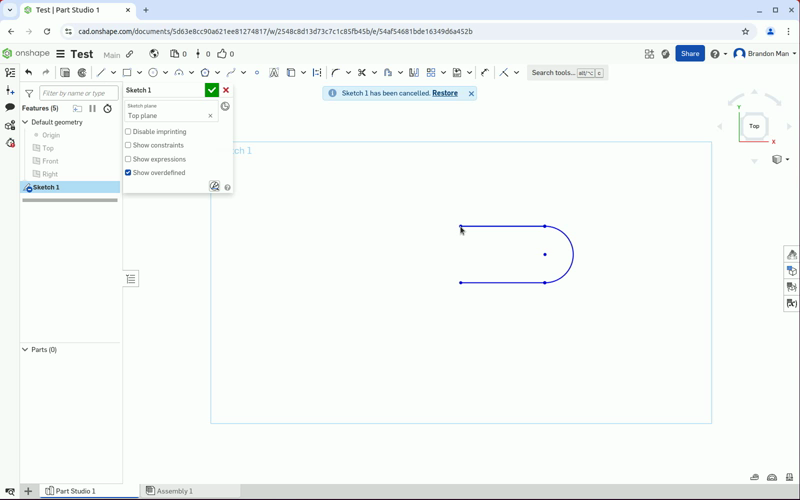
key(a)
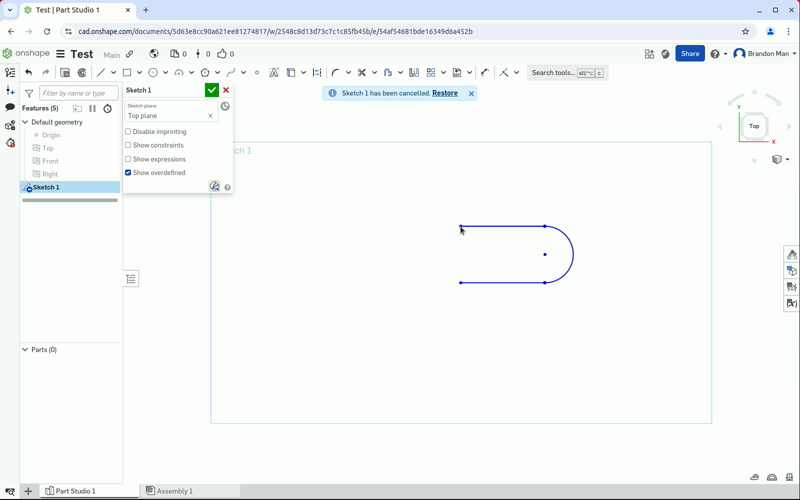
mouse_move(460, 226)
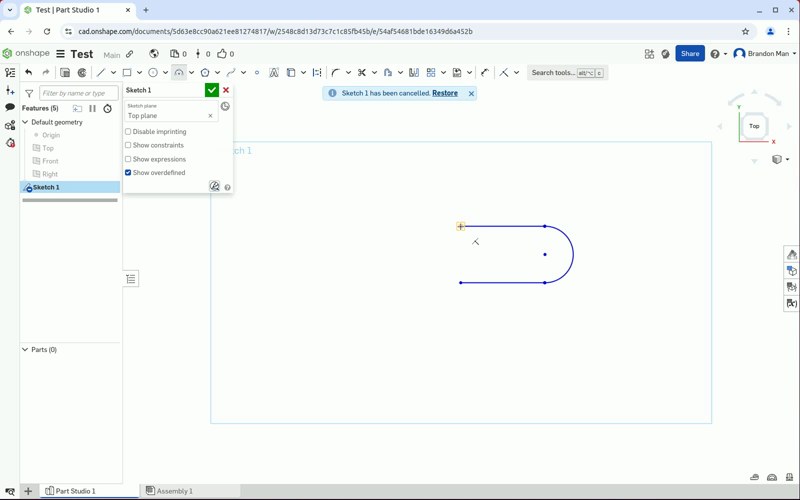
click(460, 226)
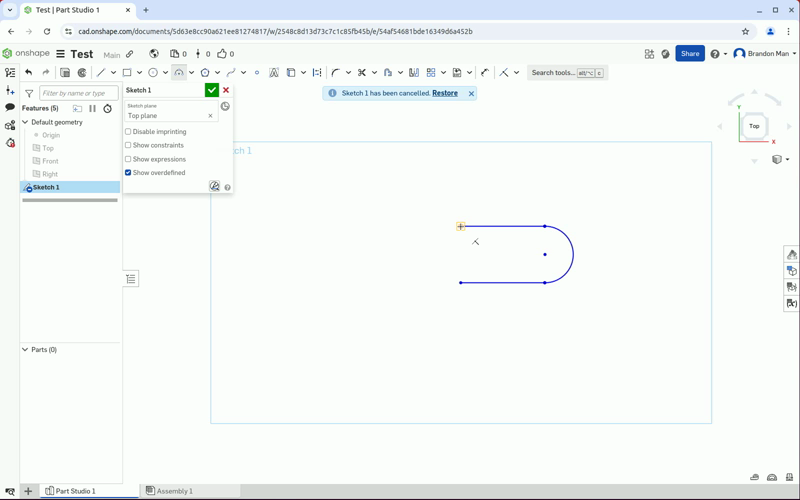
mouse_move(460, 282)
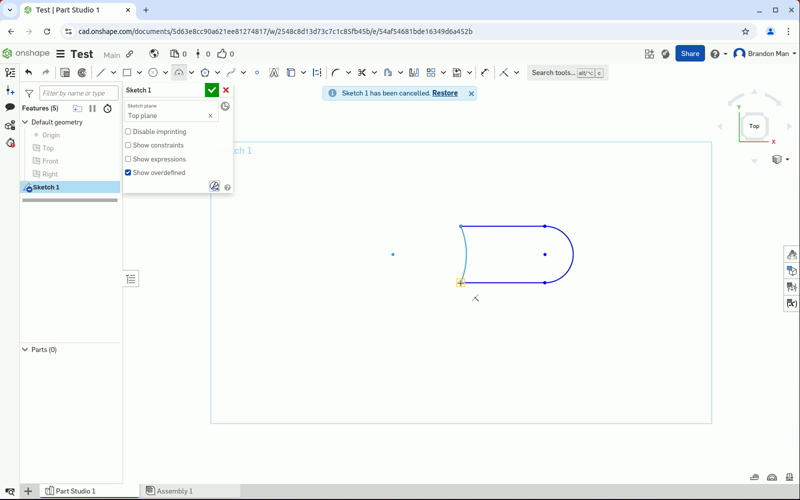
click(460, 282)
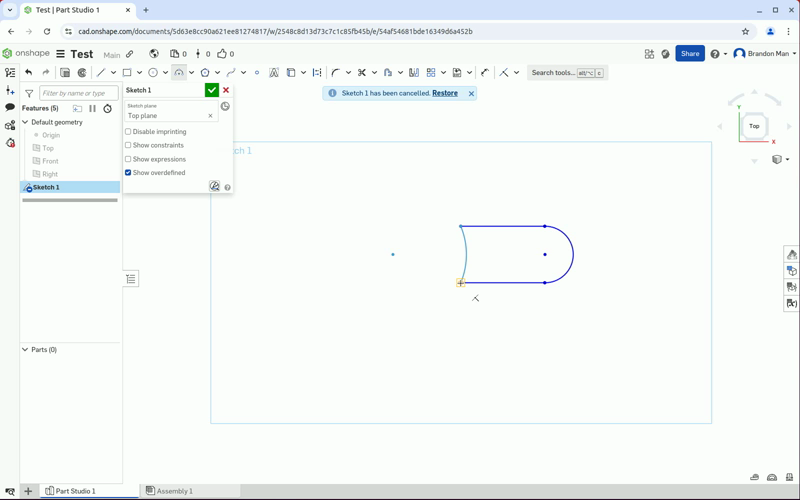
key_down(shift)
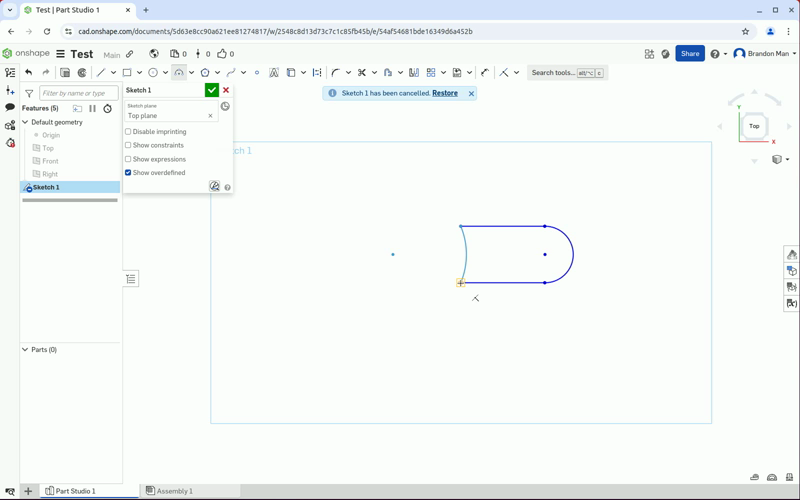
mouse_move(432, 254)
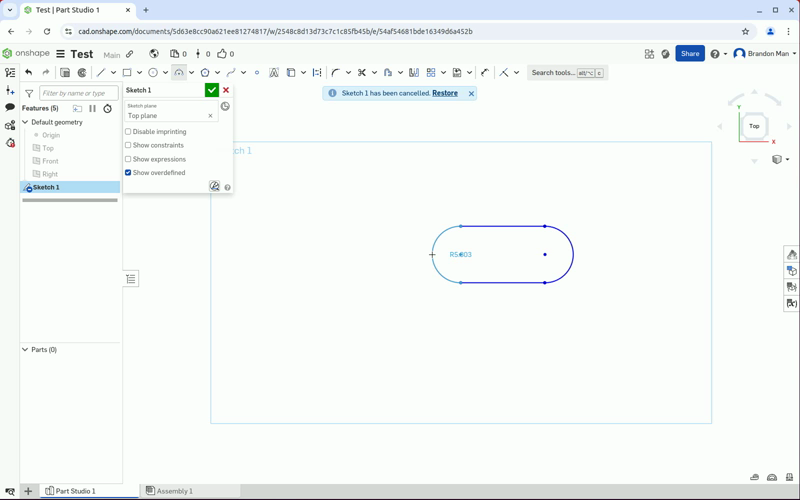
click(432, 254)
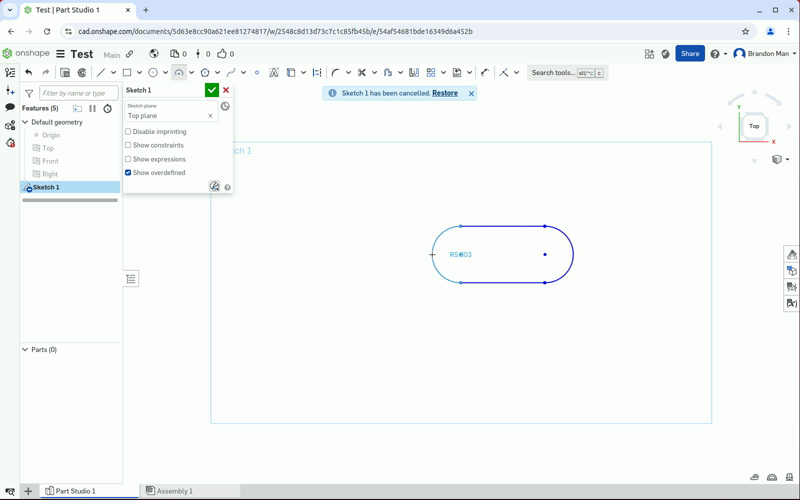
key_up(shift)
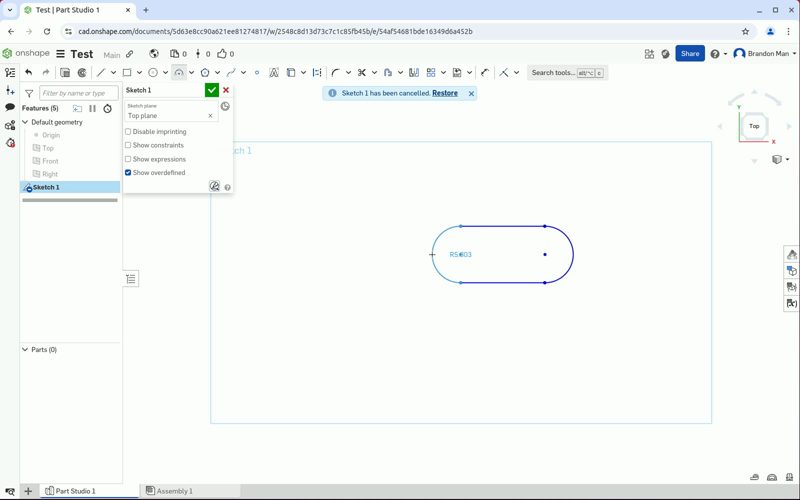
key(esc)
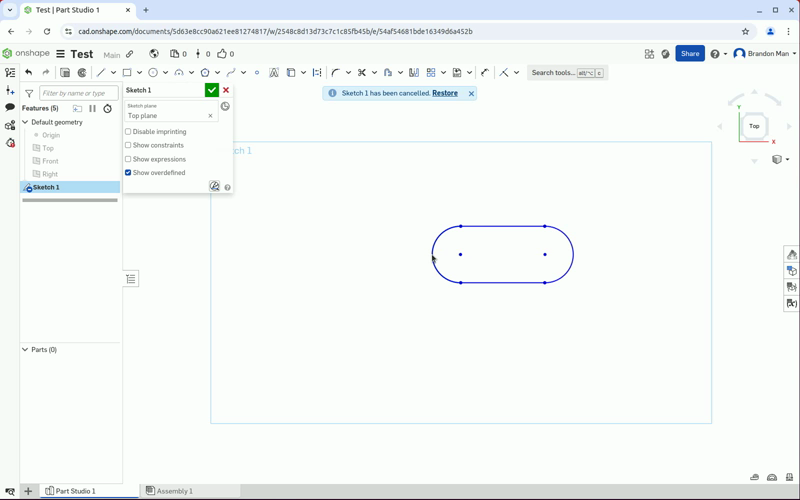
key(c)
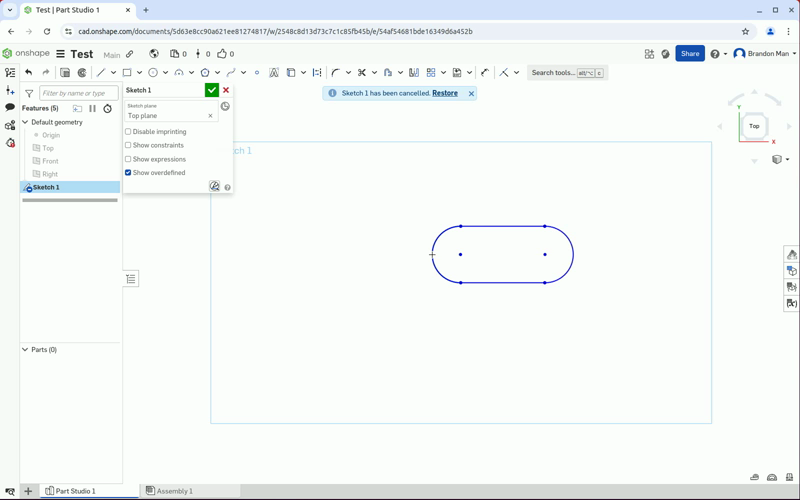
key_down(shift)
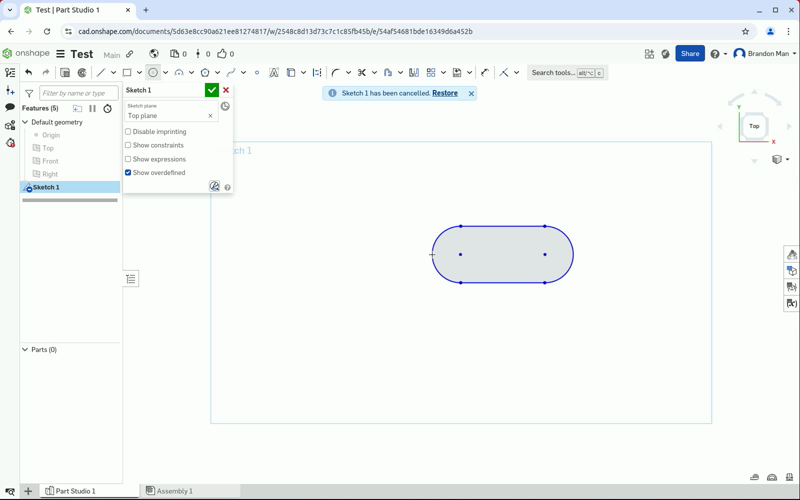
mouse_move(460, 254)
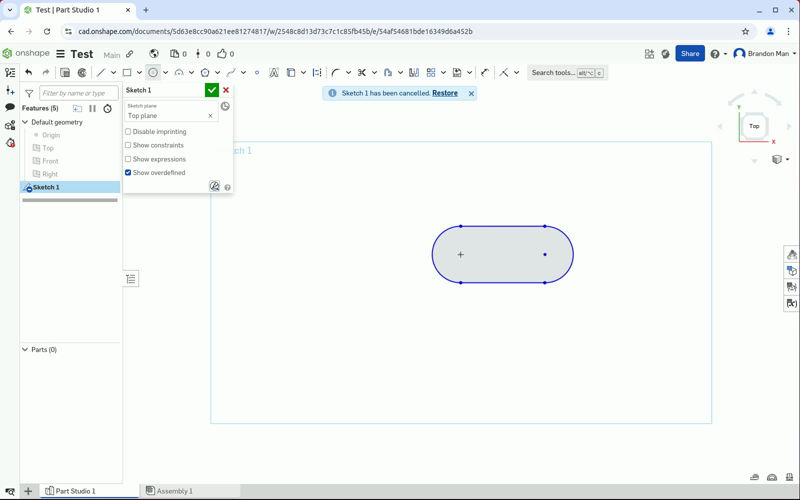
click(460, 254)
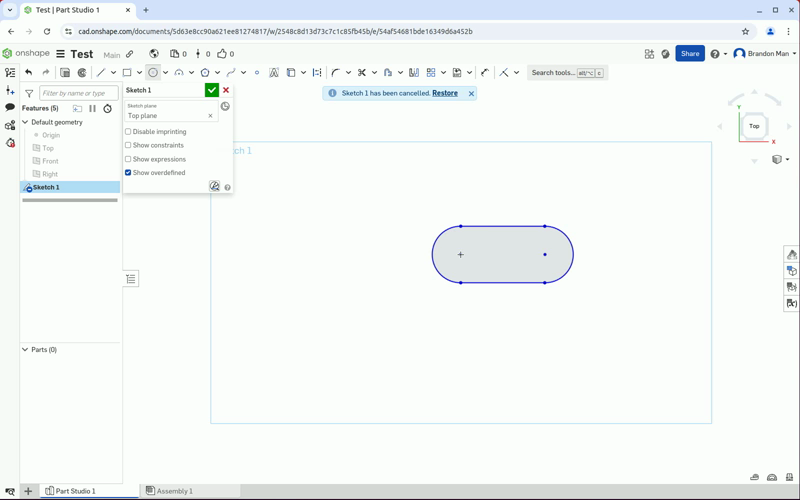
key_up(shift)
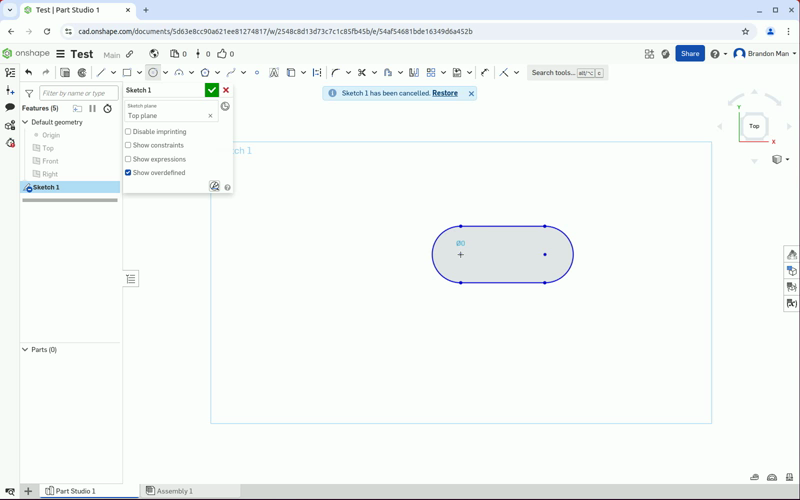
mouse_move(474, 254)
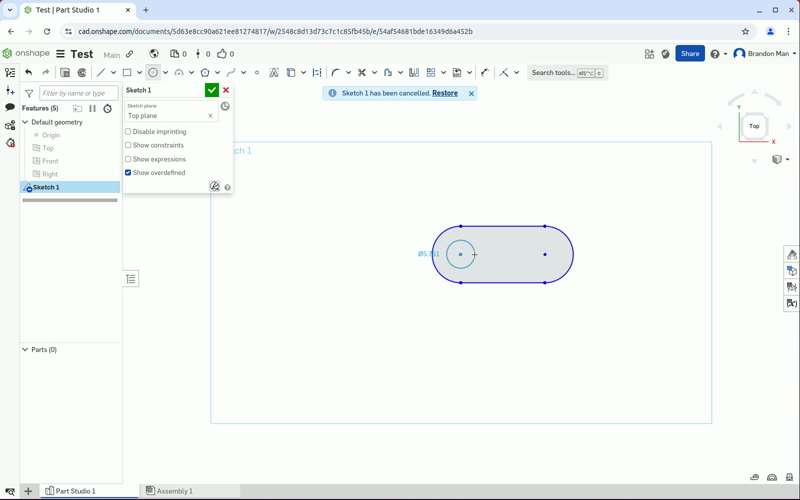
click(474, 254)
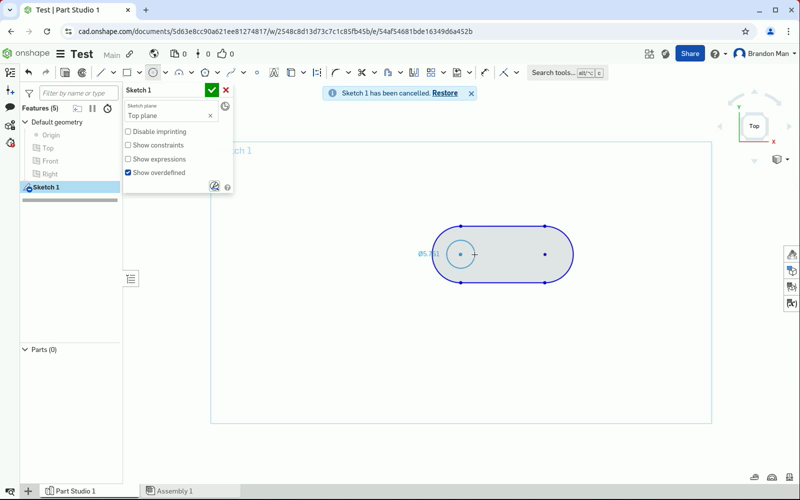
key(esc)
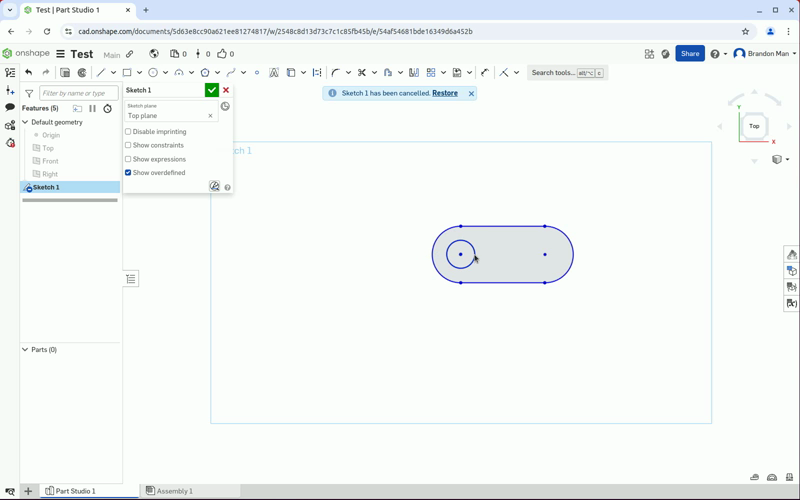
key(c)
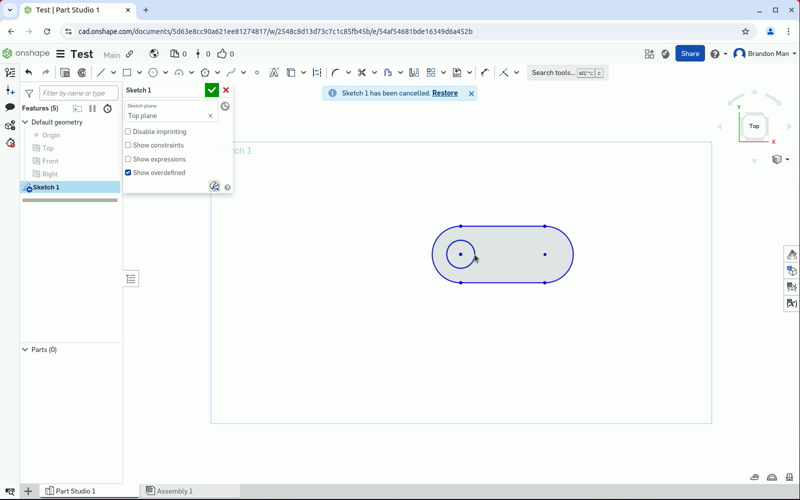
key_down(shift)
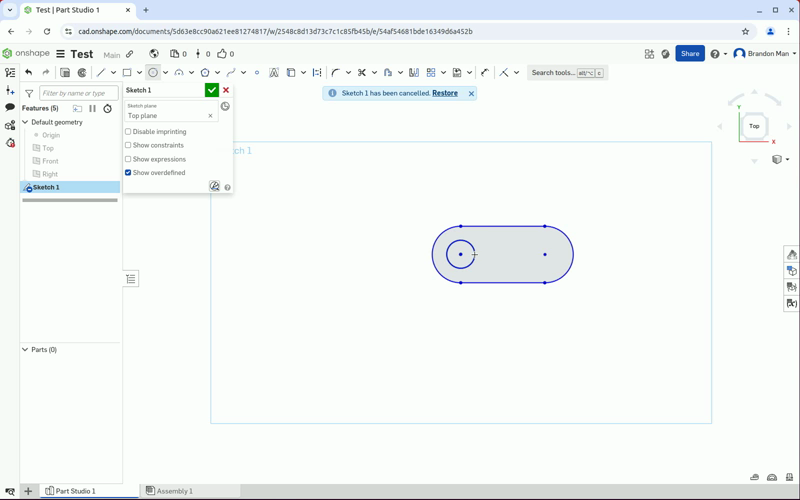
mouse_move(544, 254)
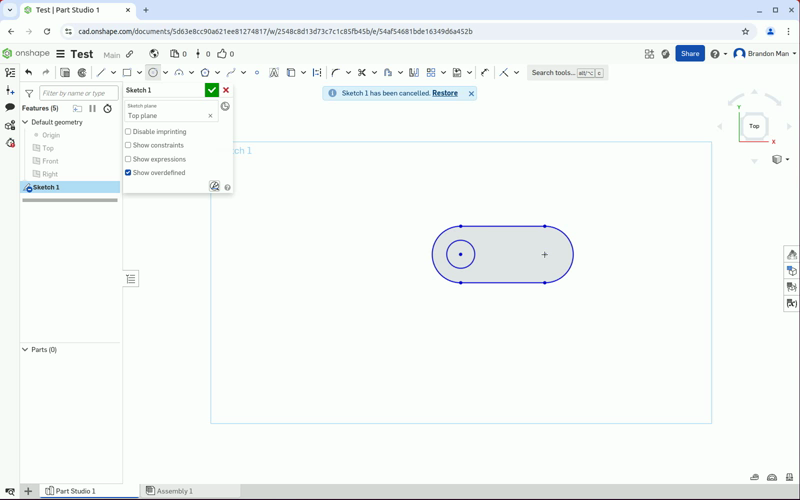
click(544, 254)
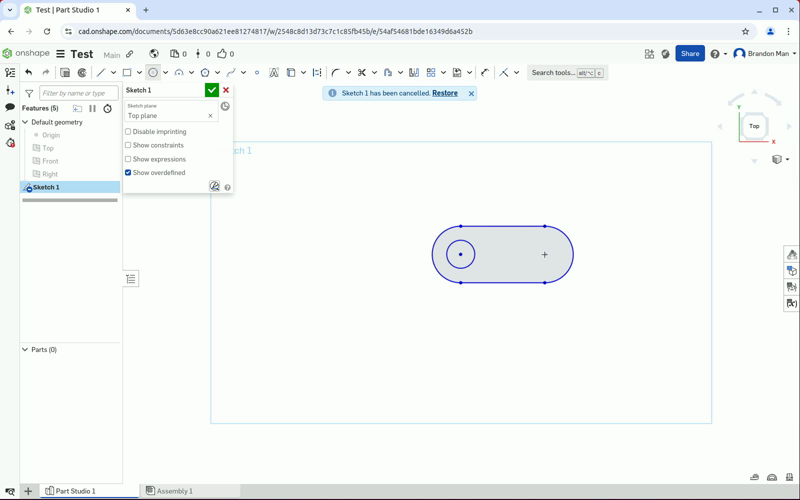
key_up(shift)
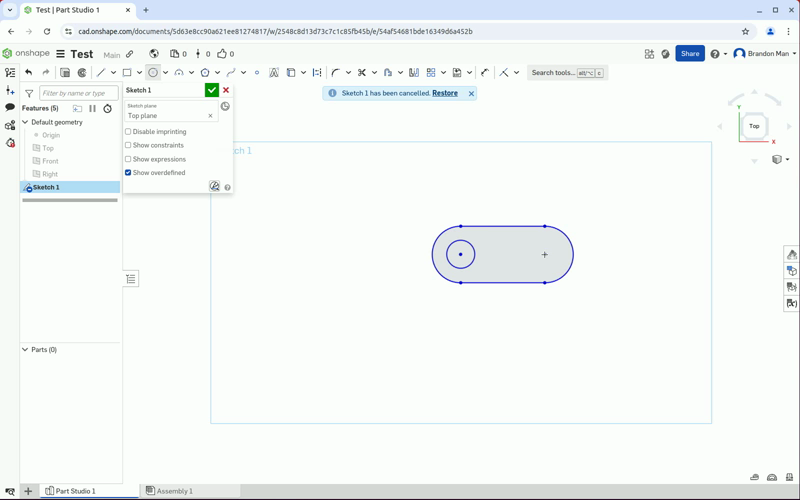
mouse_move(558, 254)
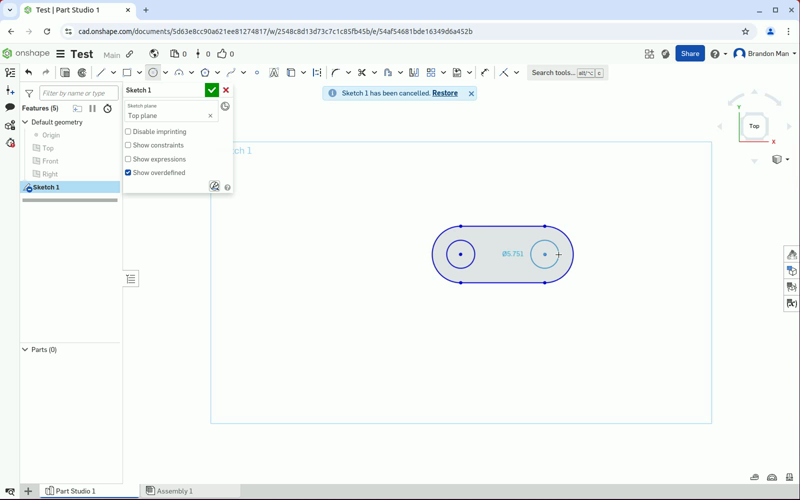
click(558, 254)
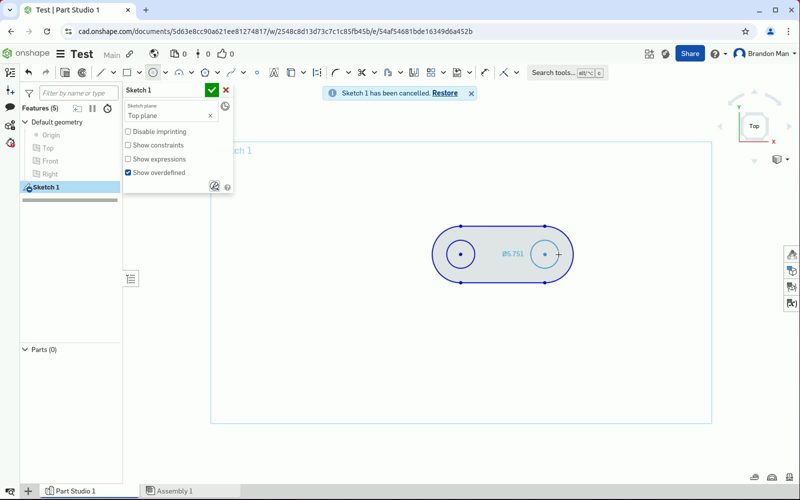
key(esc)
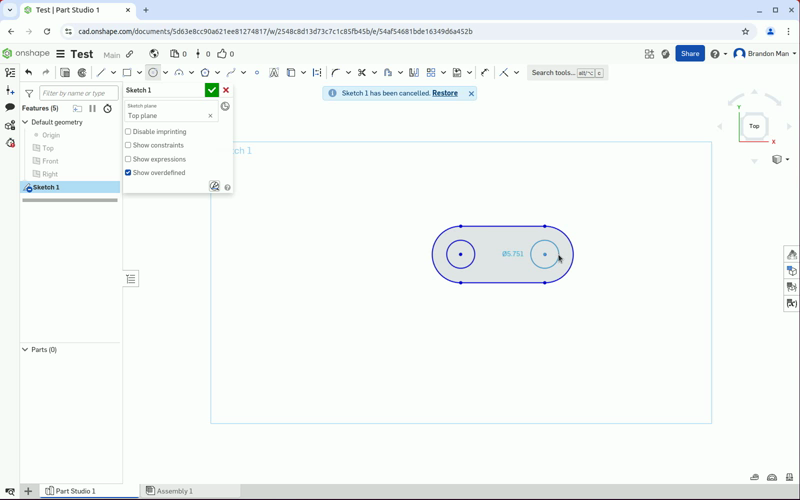
mouse_move(479, 239)
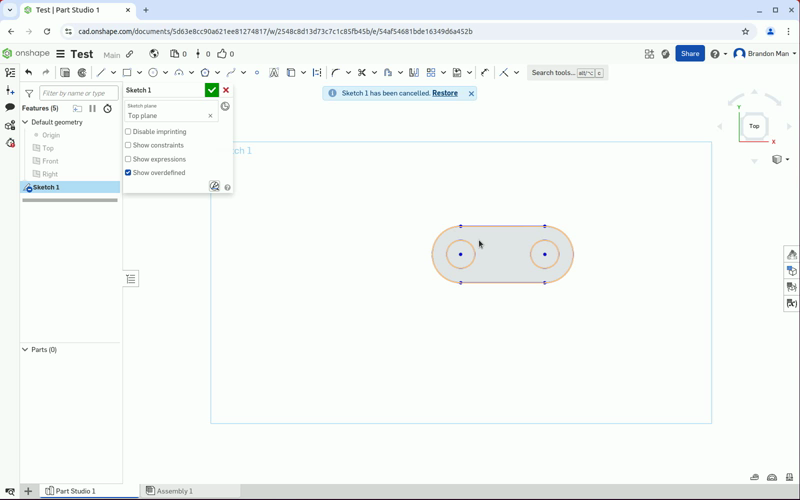
click(479, 239)
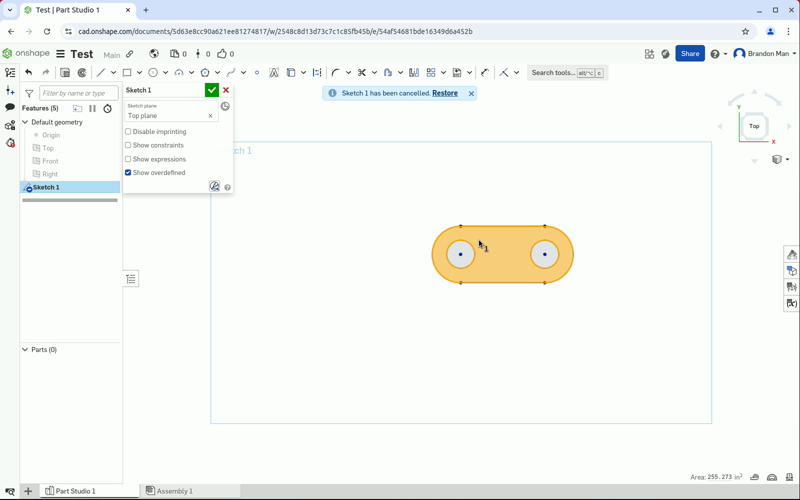
mouse_move(73, 352)
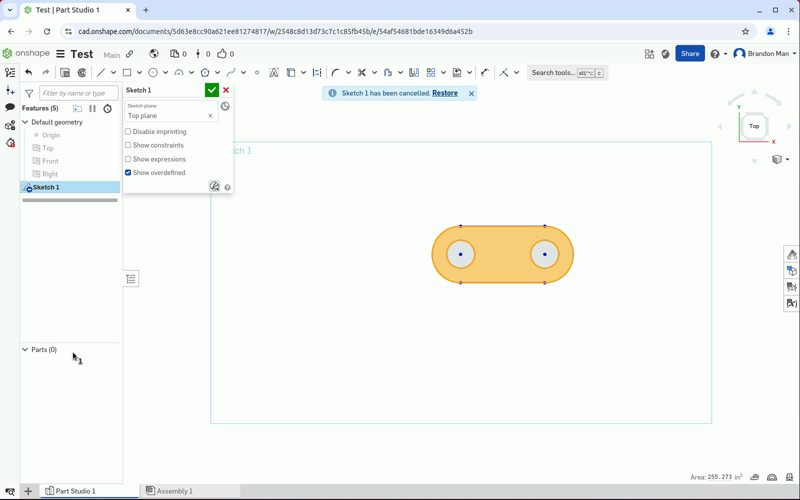
key(shift+y)
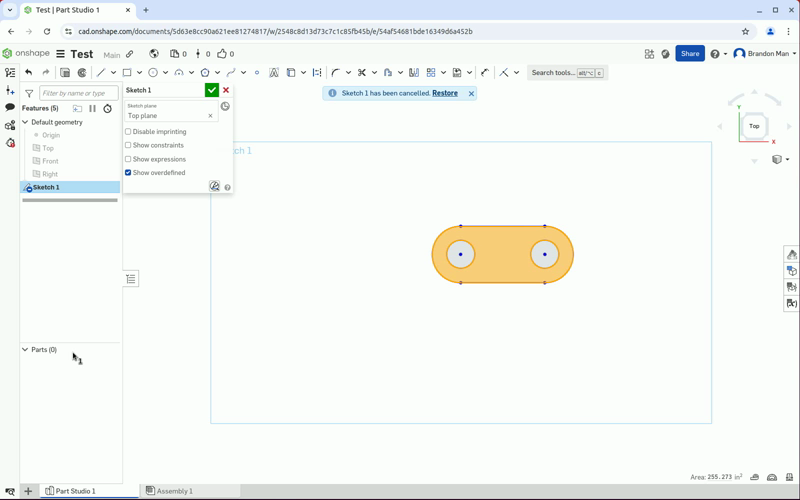
key(shift+e)
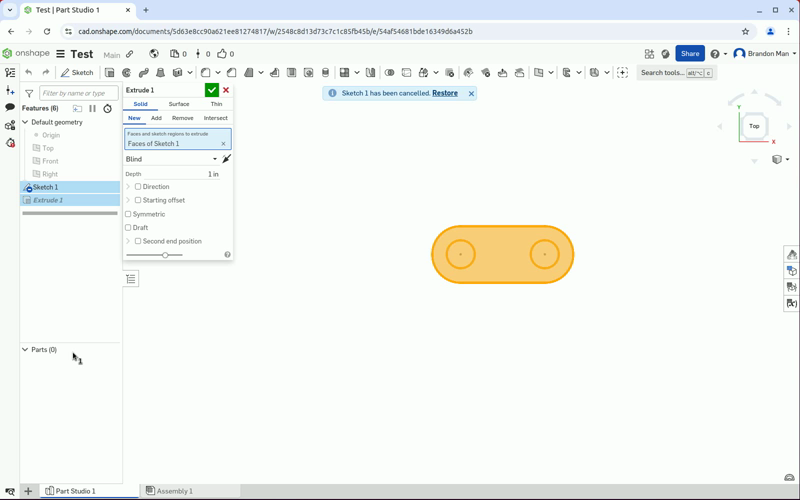
mouse_move(143, 106)
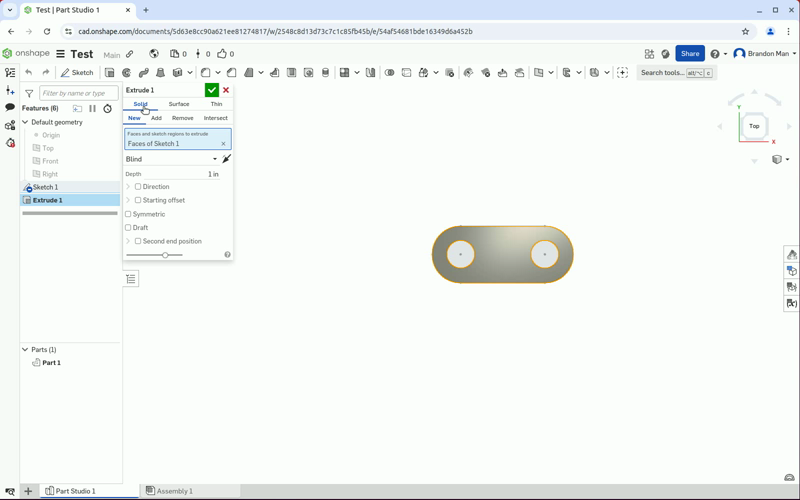
click(143, 106)
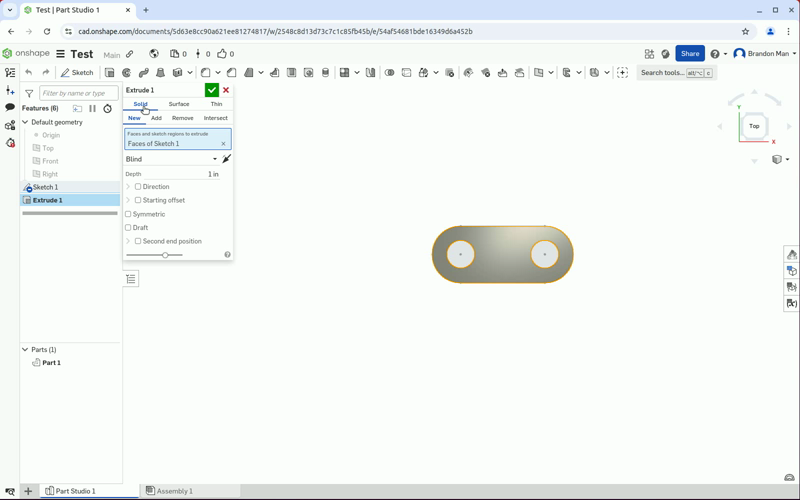
mouse_move(137, 120)
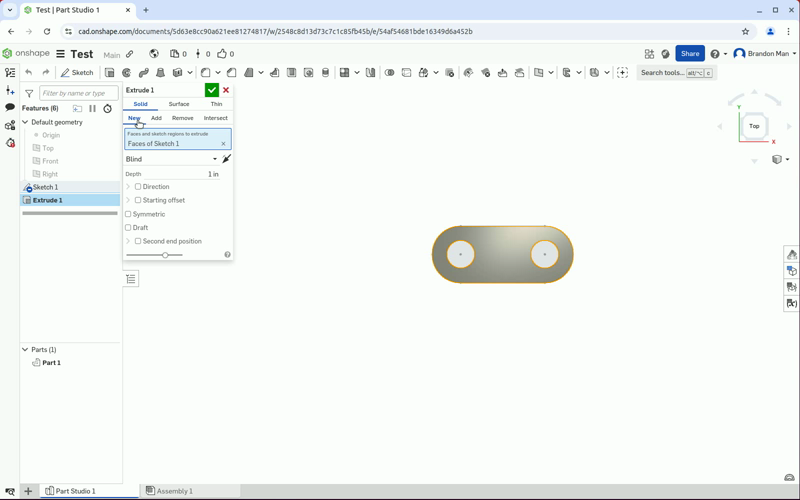
click(137, 120)
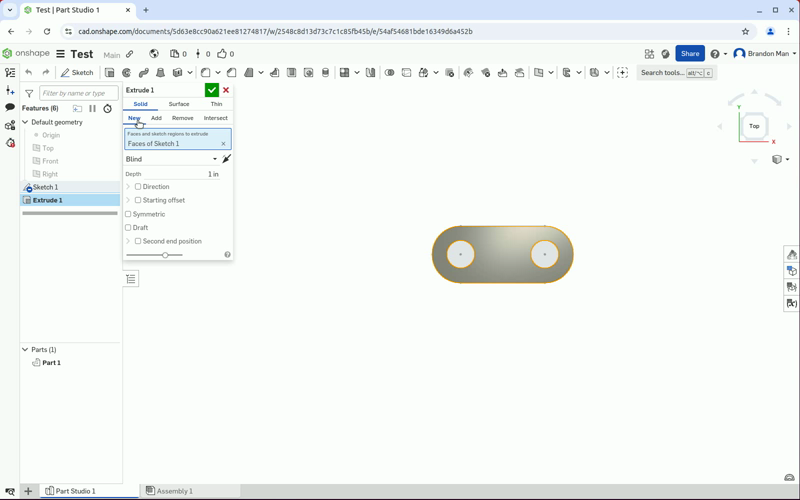
key(tab, 4)
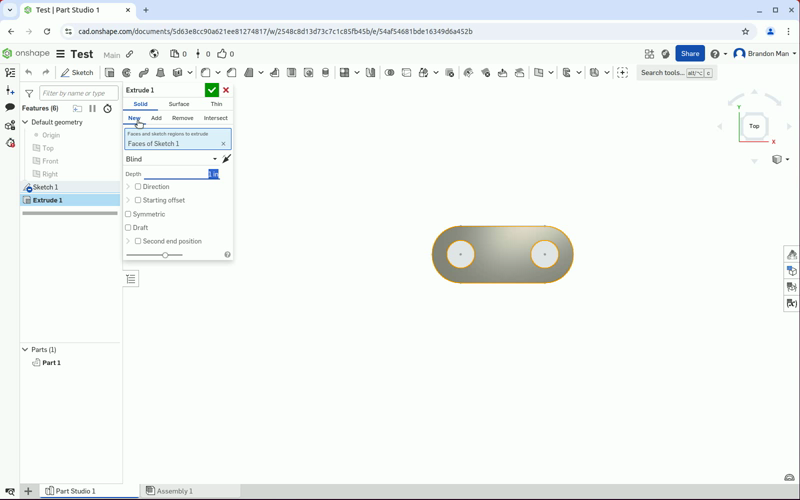
text(2.889)
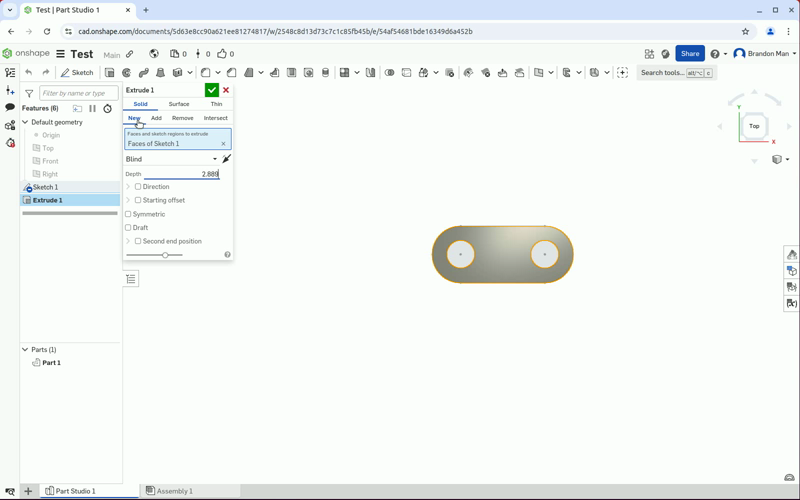
key(enter)
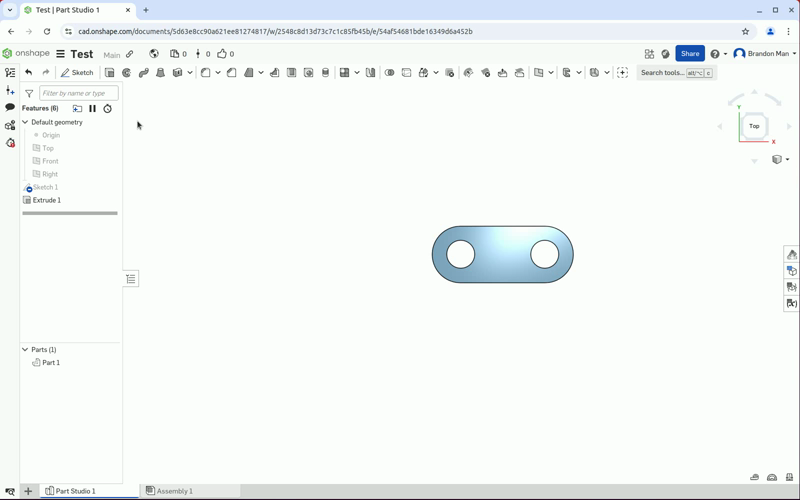
key(shift+h)
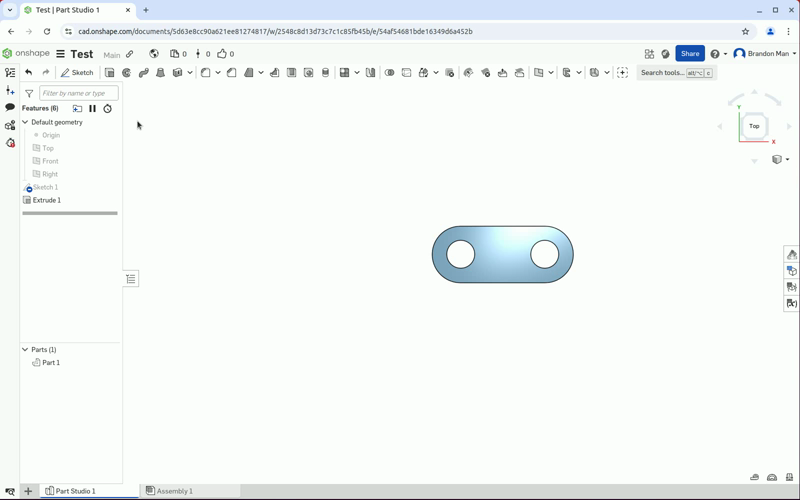
key(shift+h)
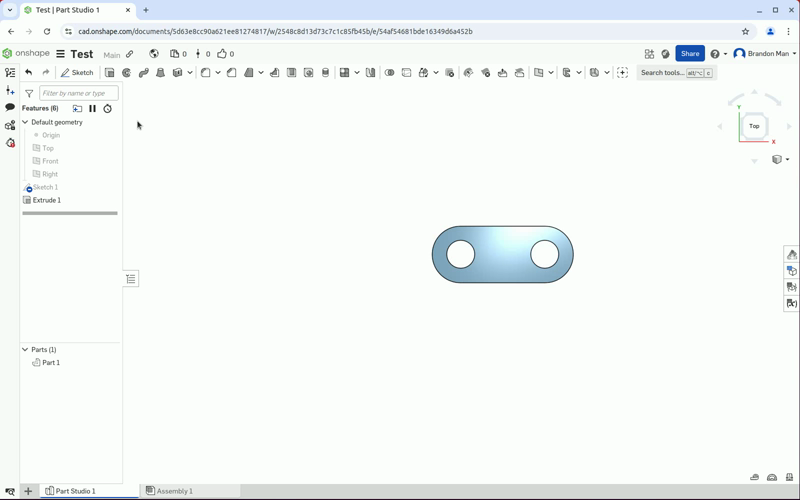
mouse_move(73, 189)
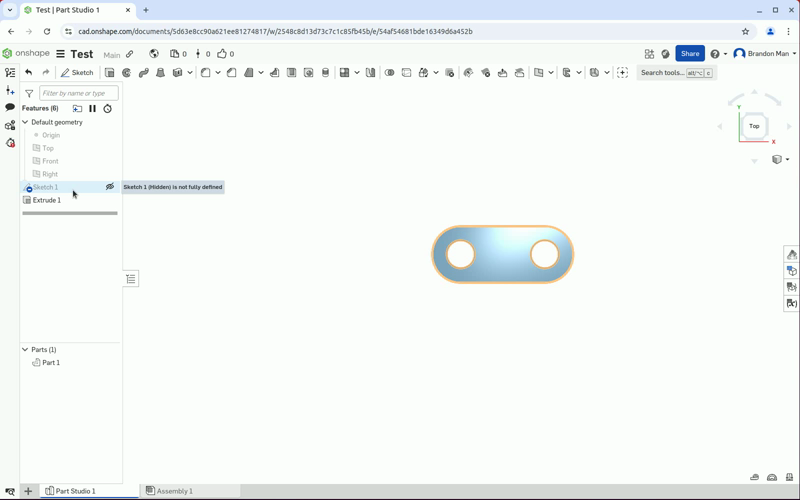
click(73, 189)
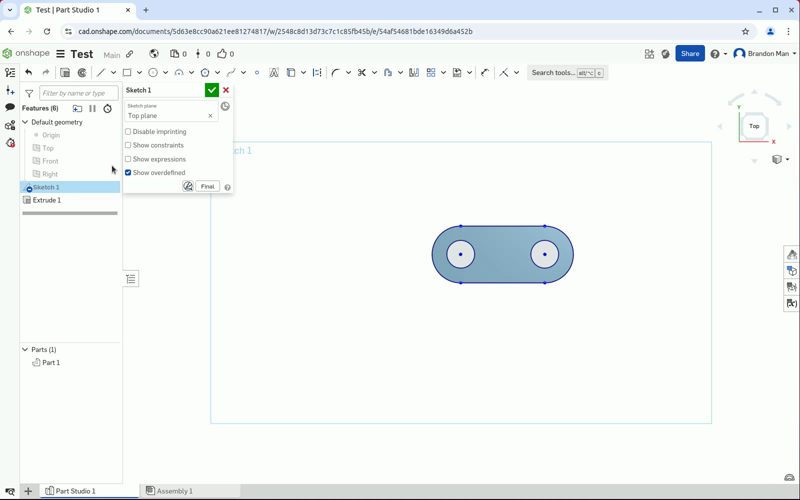
mouse_move(229, 92)
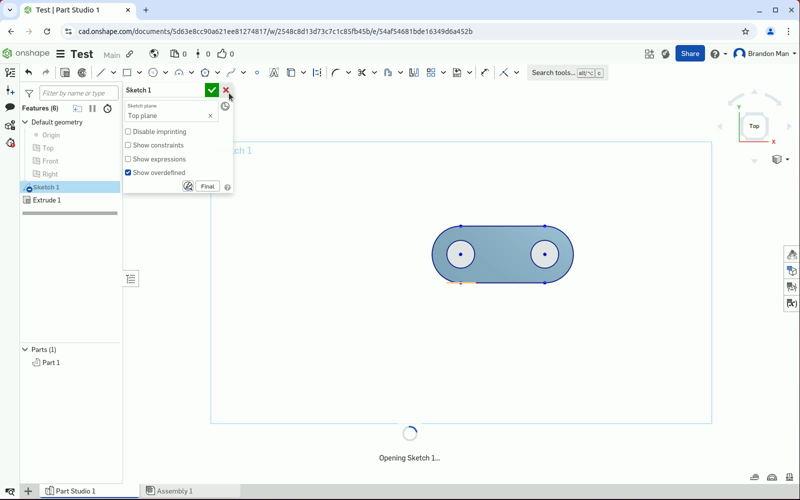
click(229, 92)
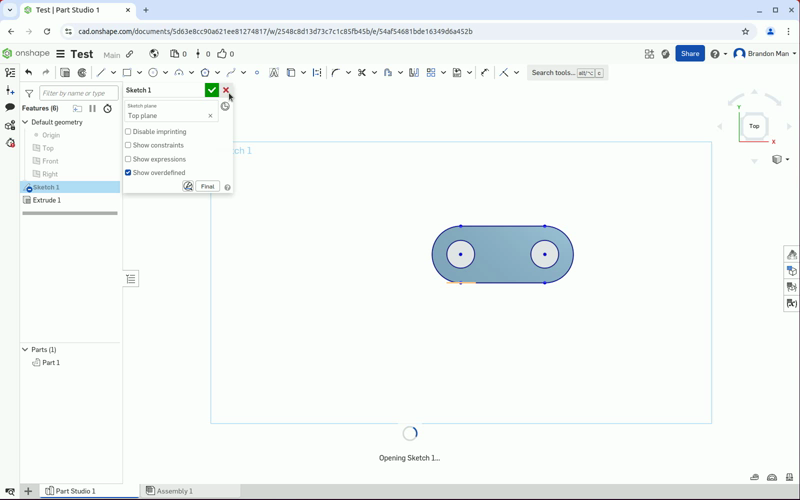
key(shift+s)
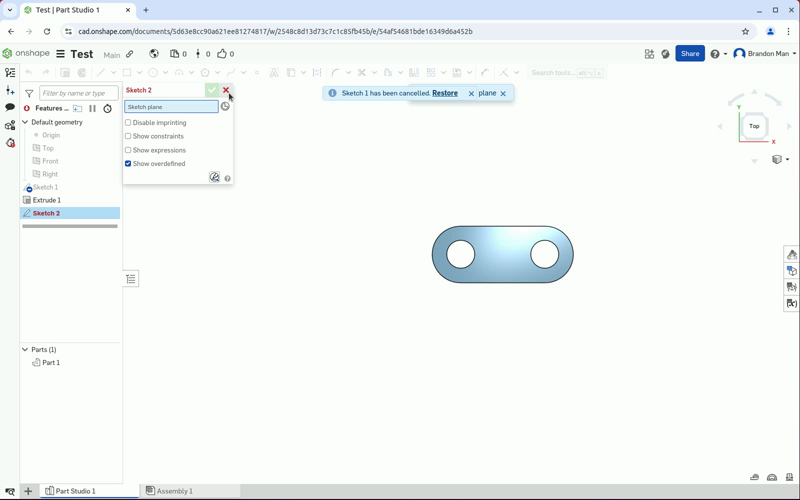
mouse_move(73, 150)
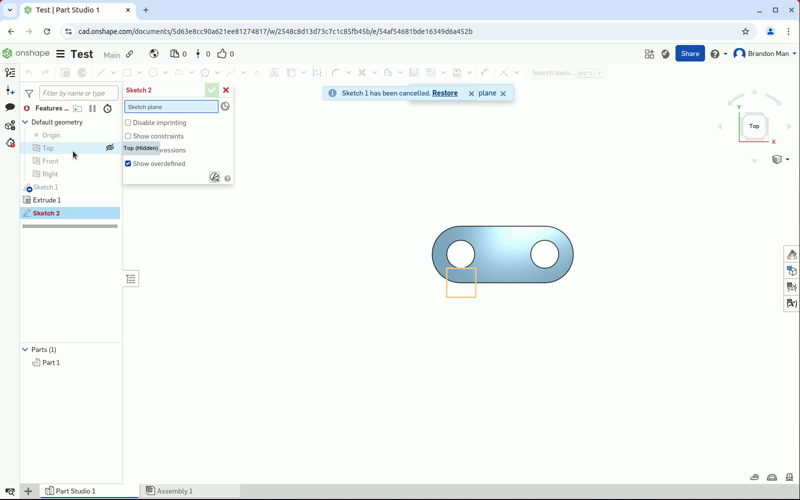
click(73, 150)
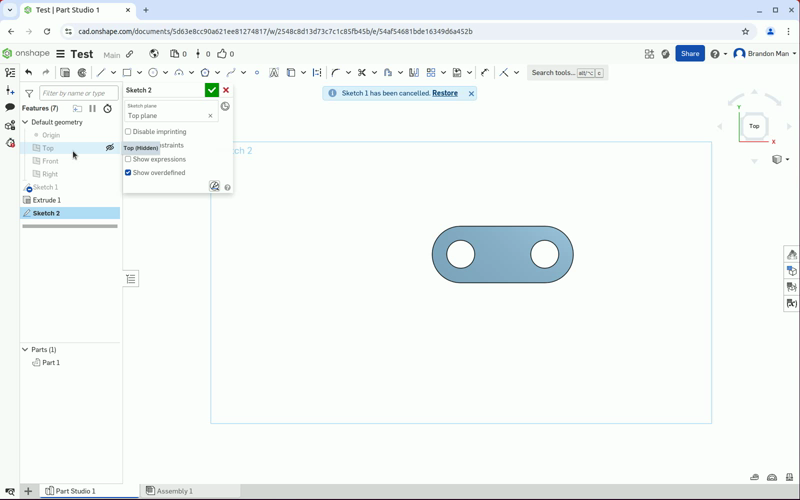
mouse_move(73, 352)
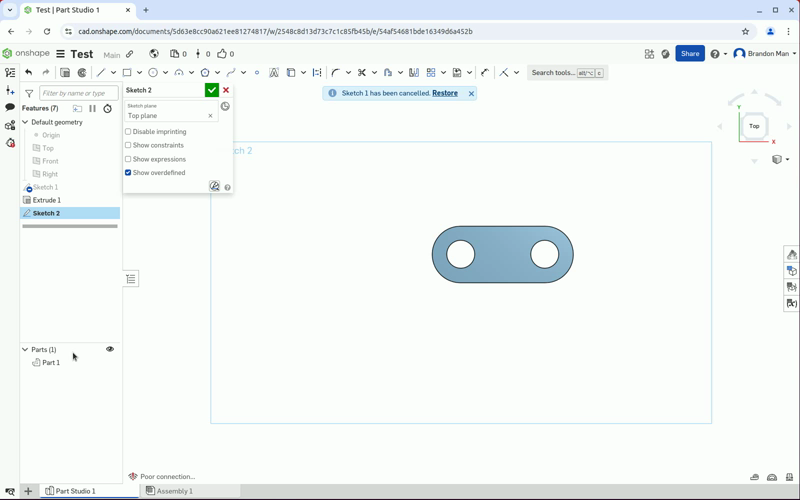
key(y)
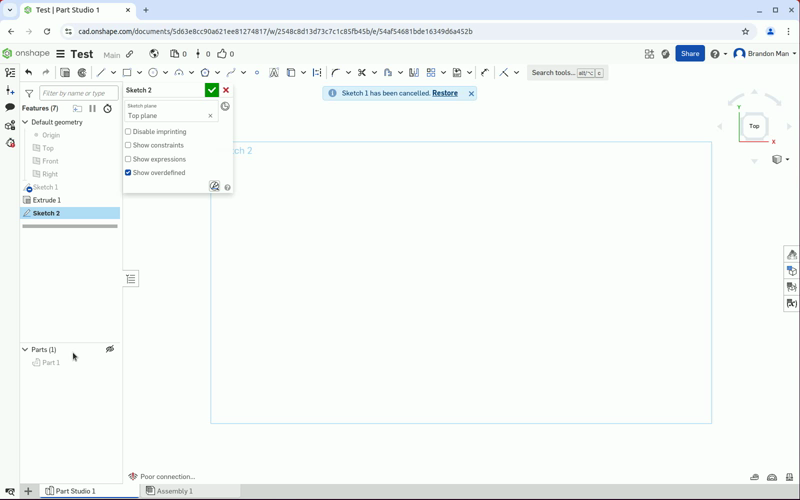
key(l)
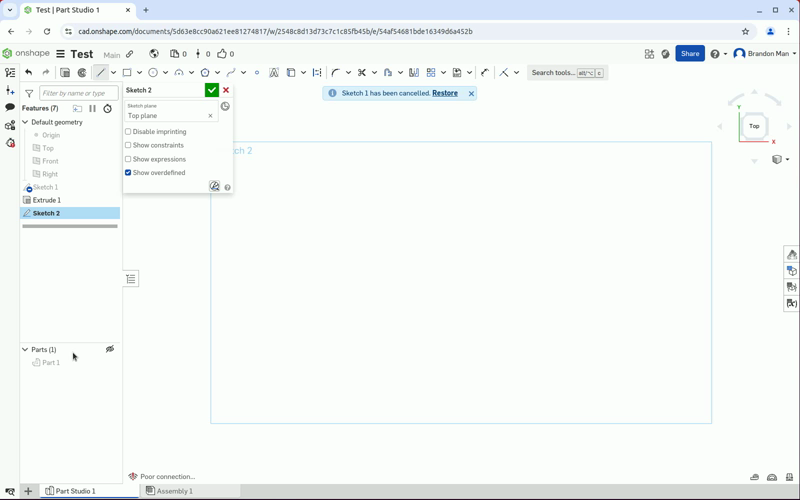
key_down(shift)
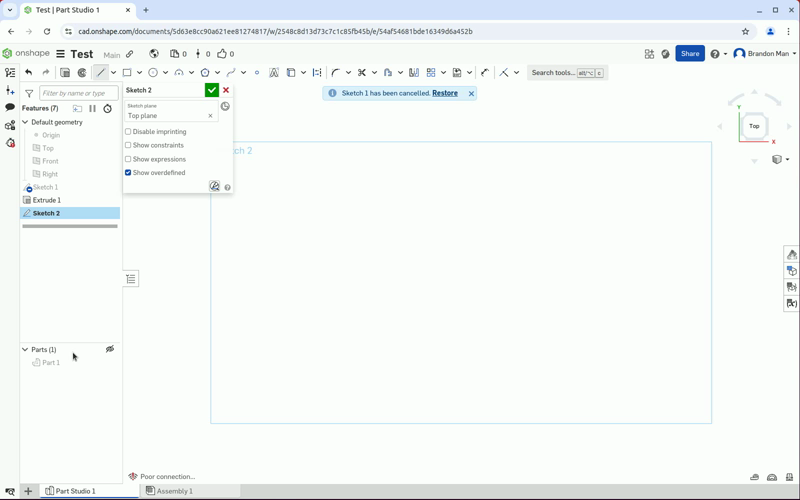
mouse_move(460, 282)
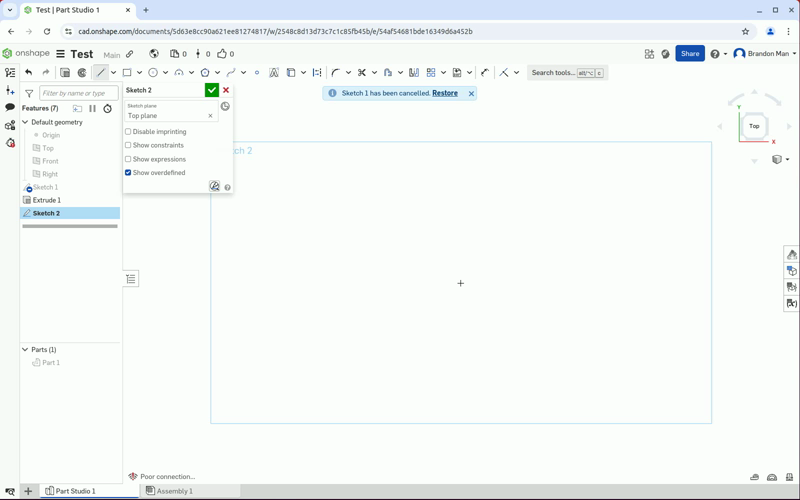
click(460, 282)
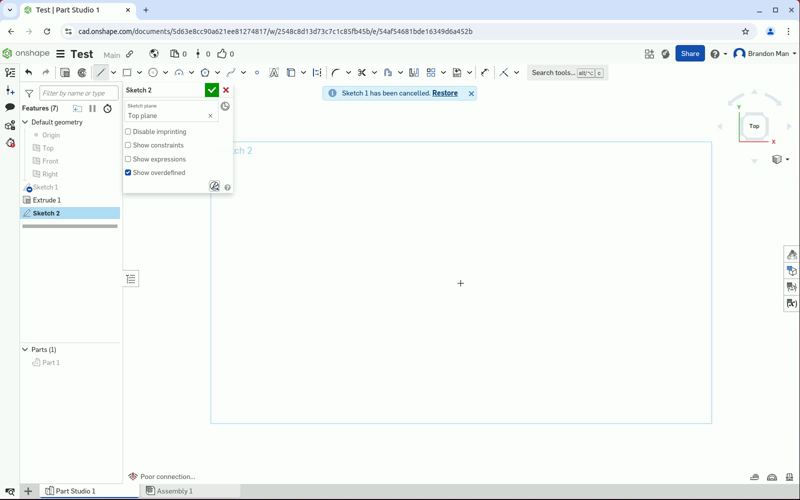
key_up(shift)
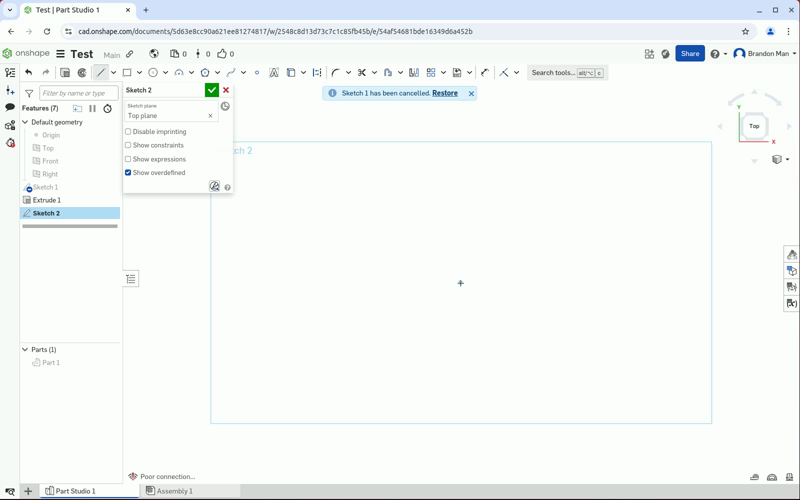
key_down(shift)
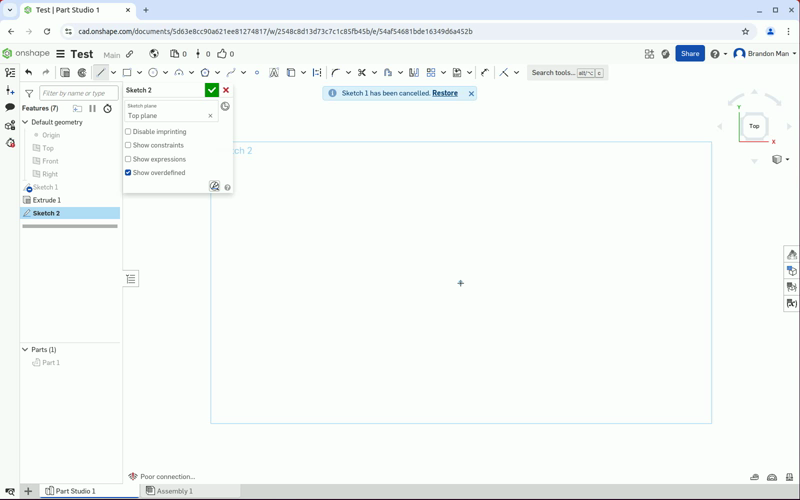
mouse_move(544, 282)
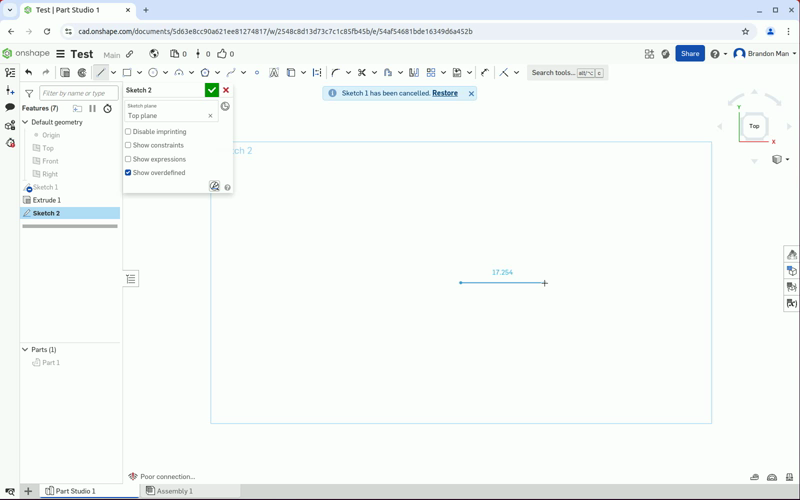
click(544, 282)
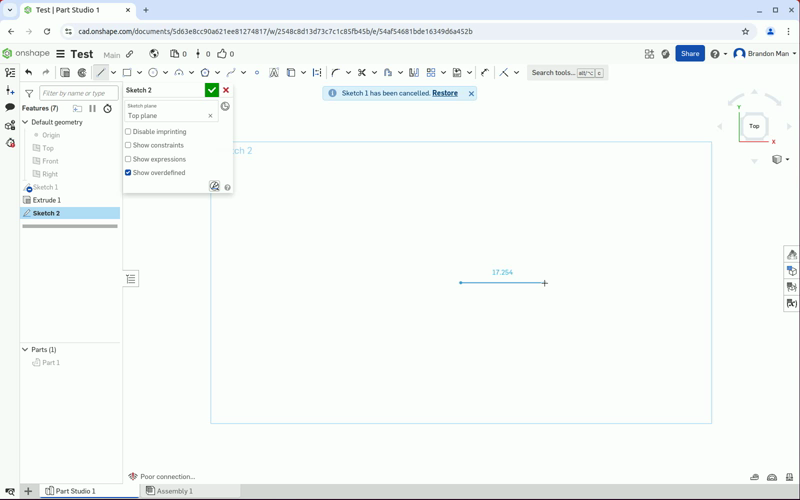
key_up(shift)
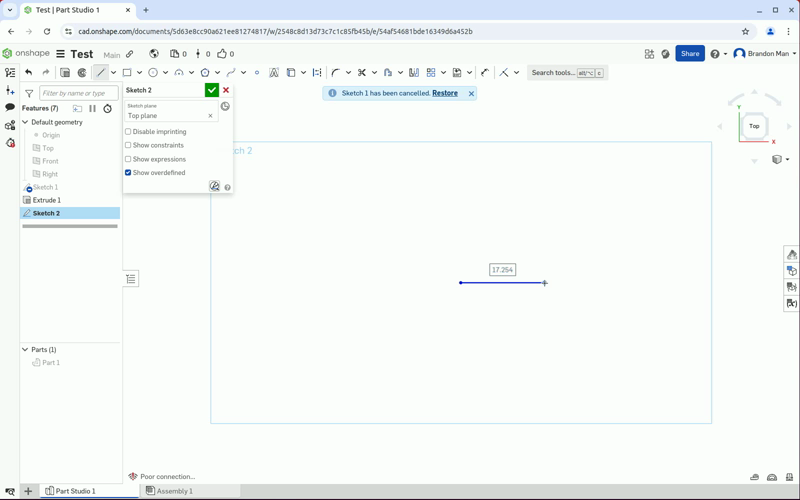
key(esc)
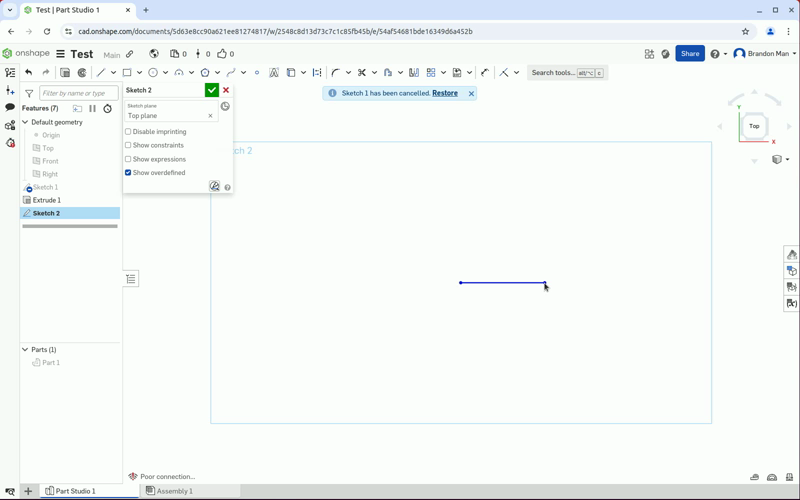
key(a)
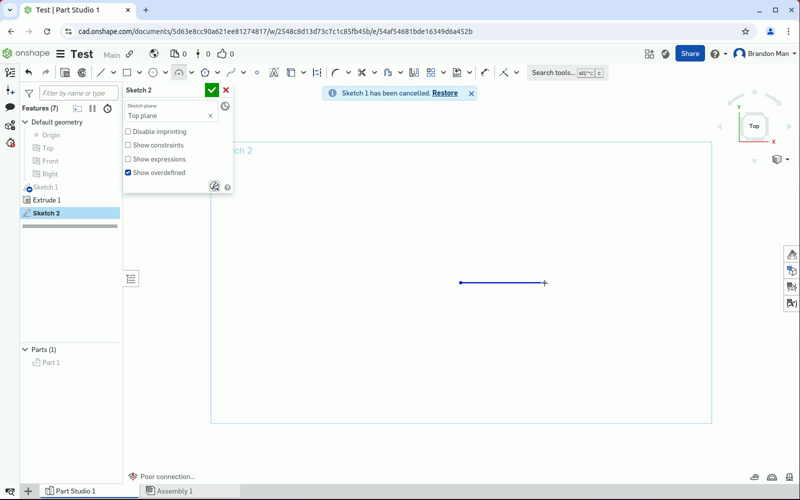
mouse_move(544, 282)
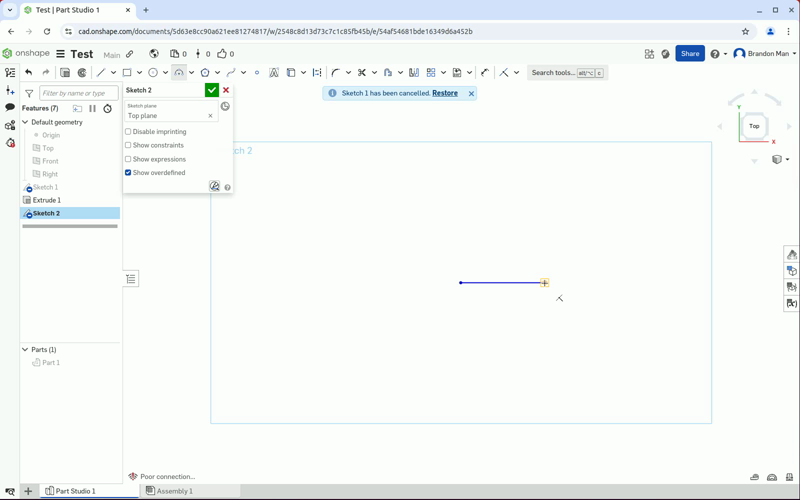
click(544, 282)
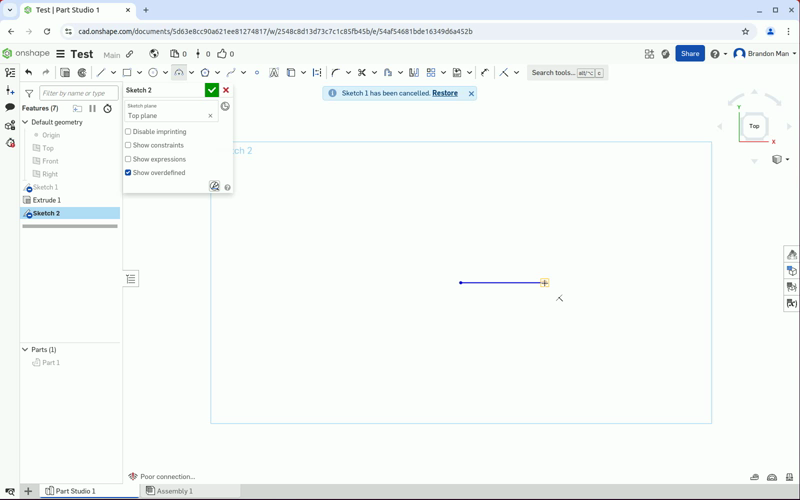
key_down(shift)
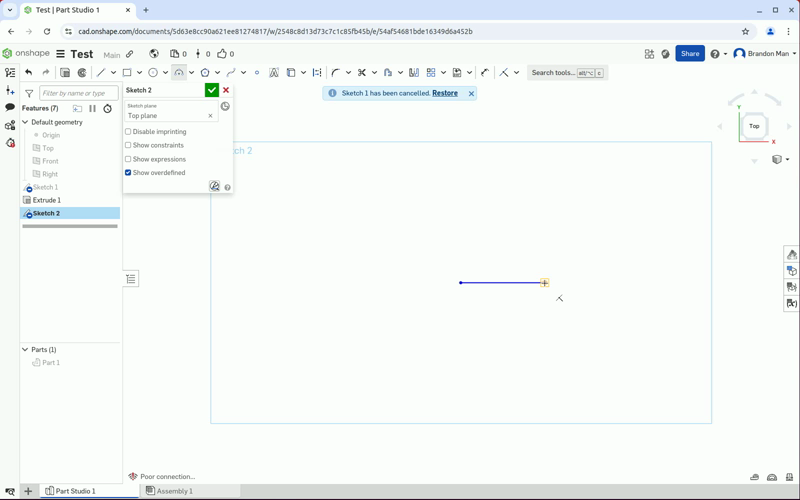
mouse_move(544, 226)
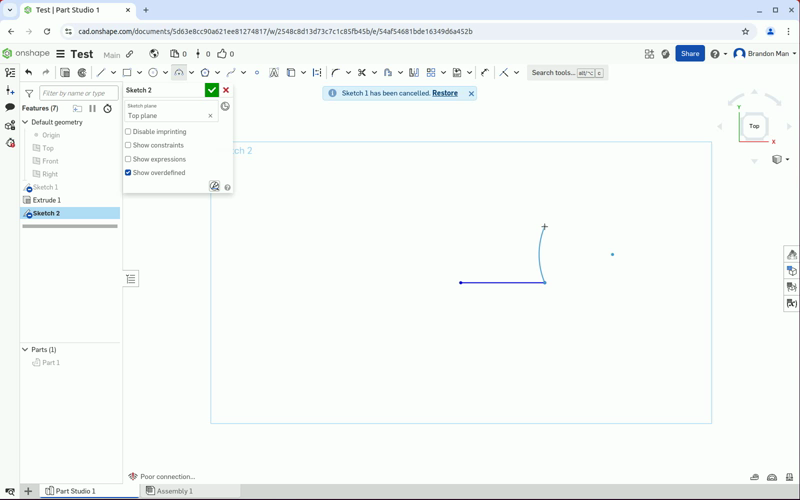
click(544, 226)
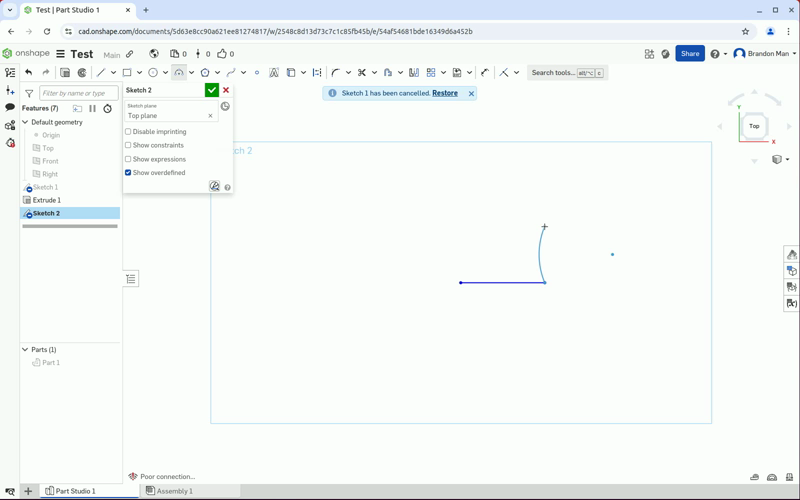
mouse_move(573, 254)
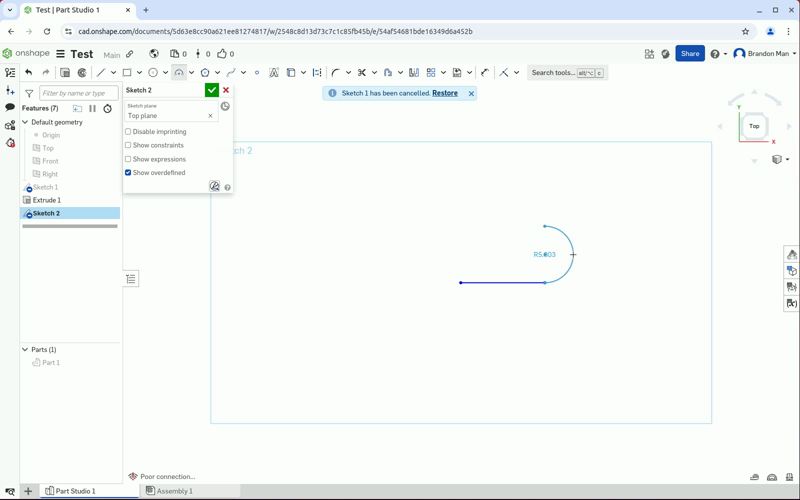
click(573, 254)
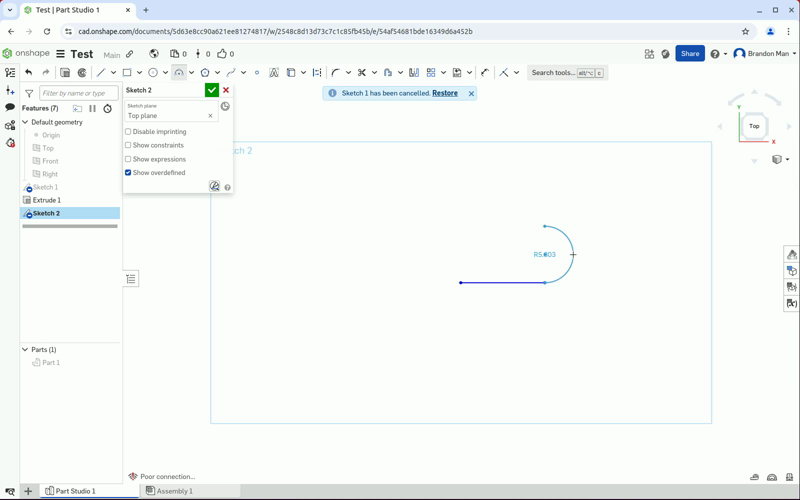
key_up(shift)
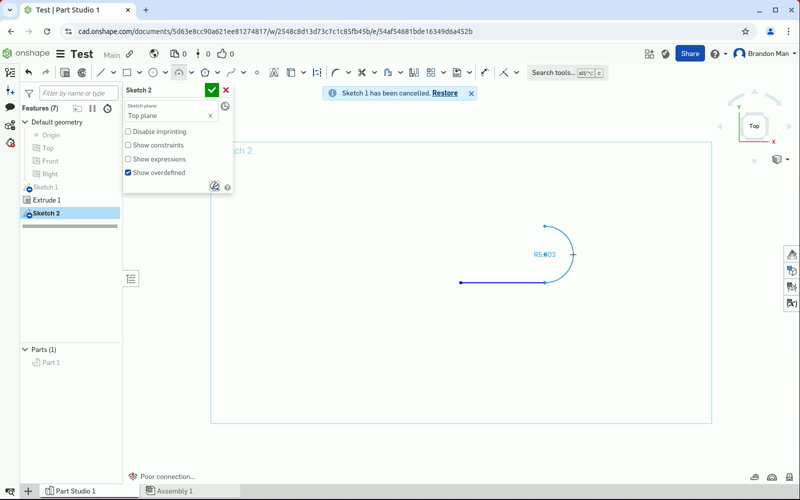
key(esc)
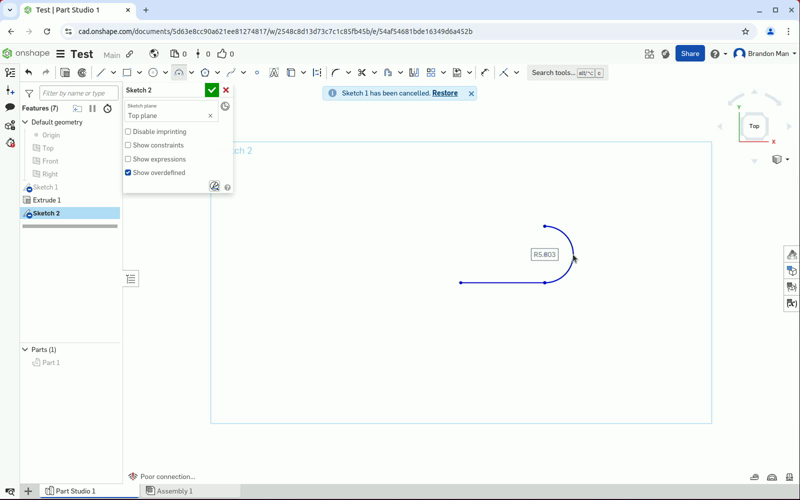
key(l)
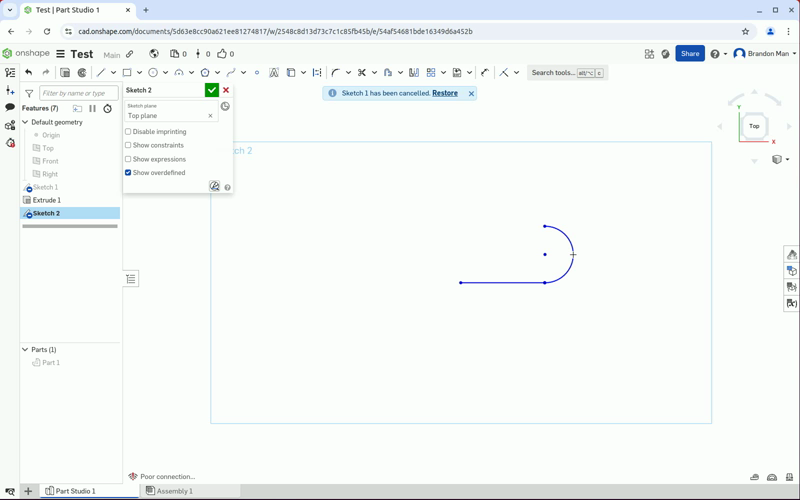
mouse_move(544, 226)
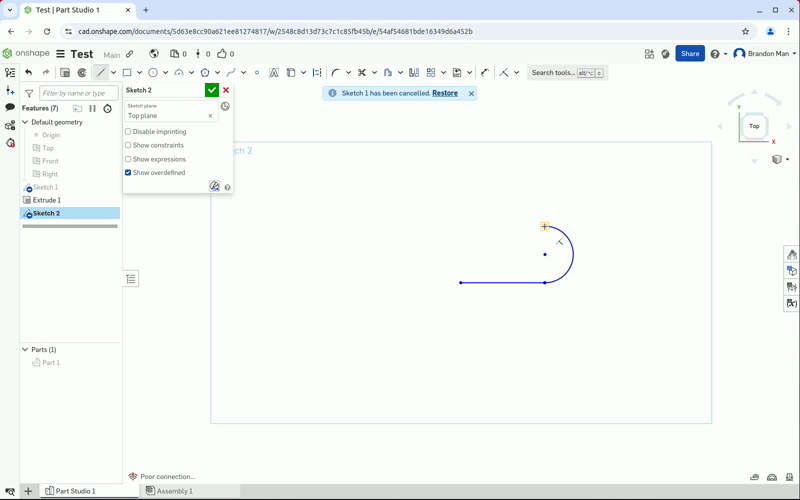
click(544, 226)
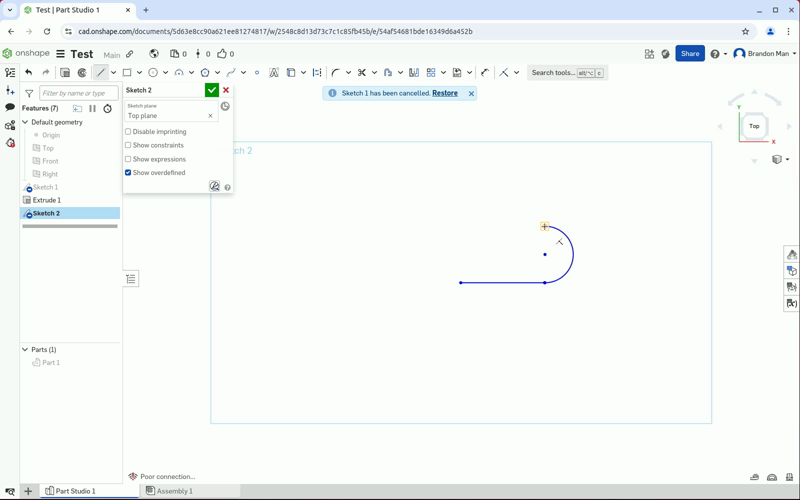
key_down(shift)
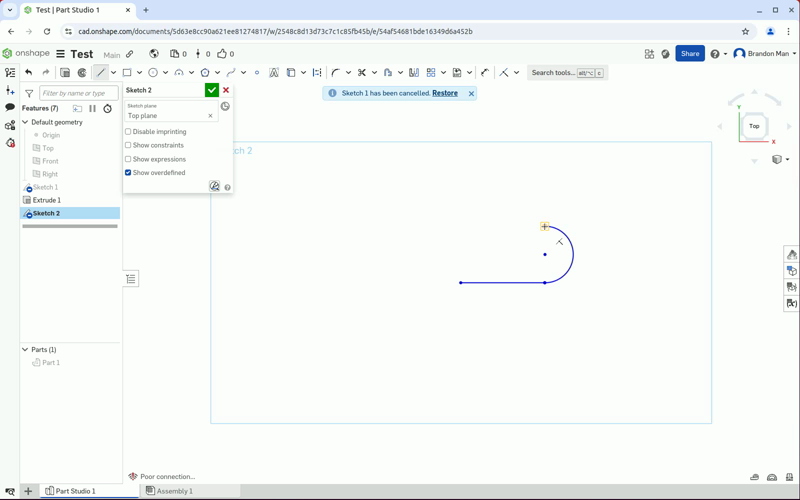
mouse_move(460, 226)
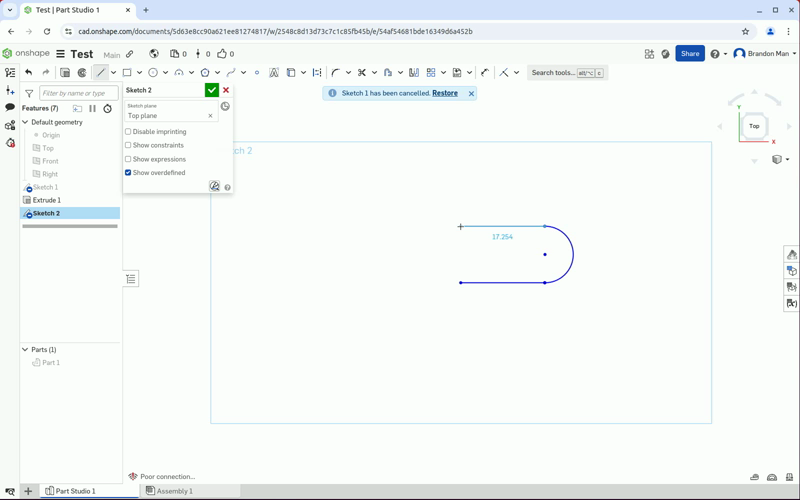
click(460, 226)
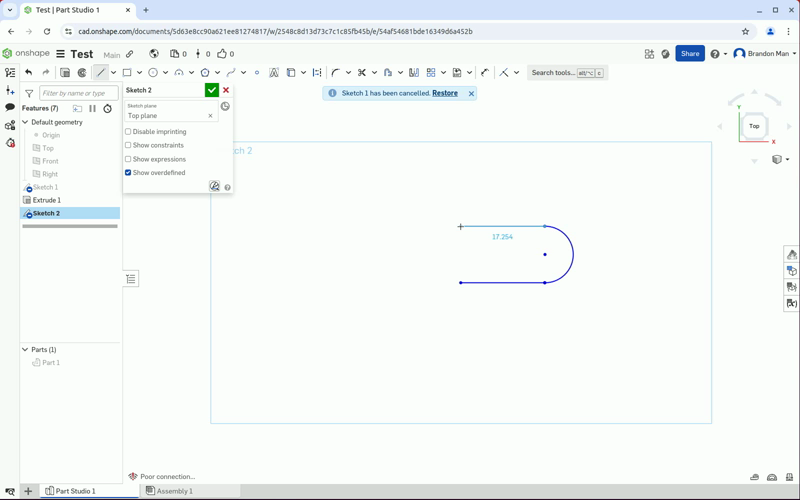
key_up(shift)
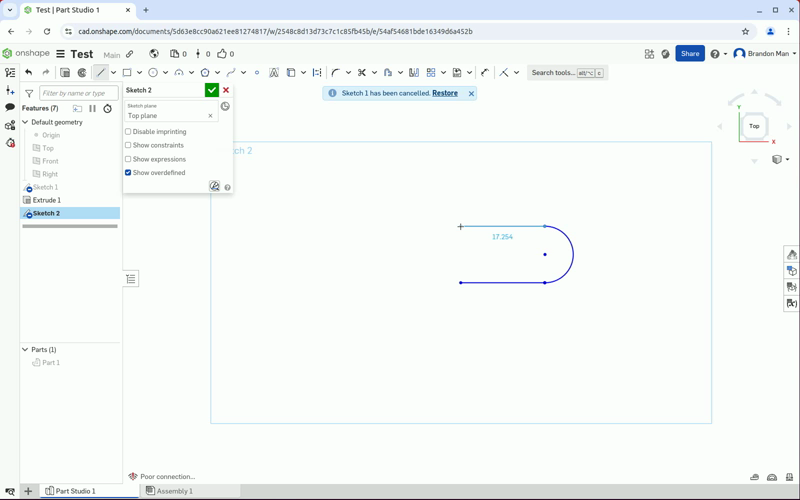
key(esc)
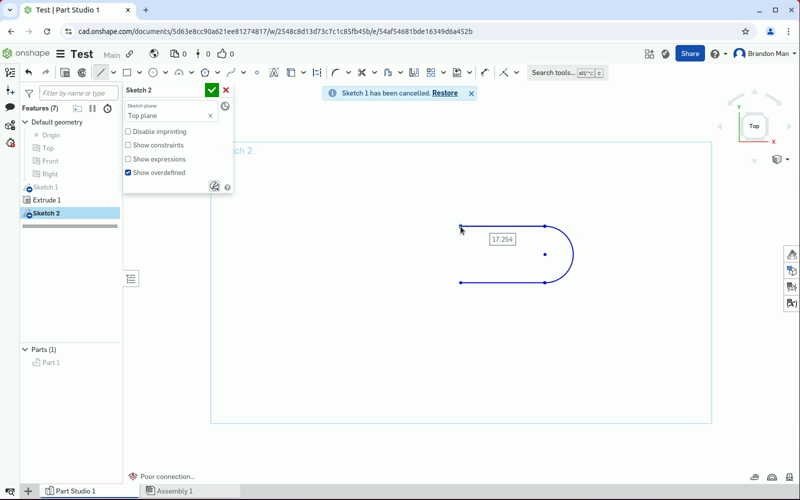
key(a)
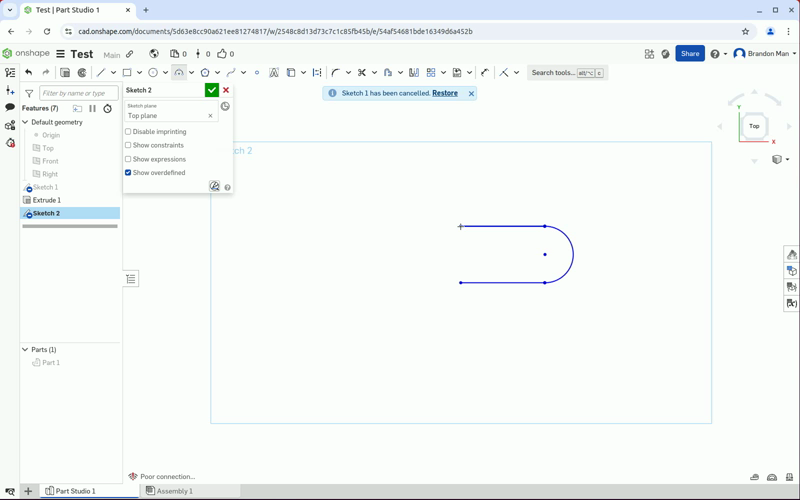
mouse_move(460, 226)
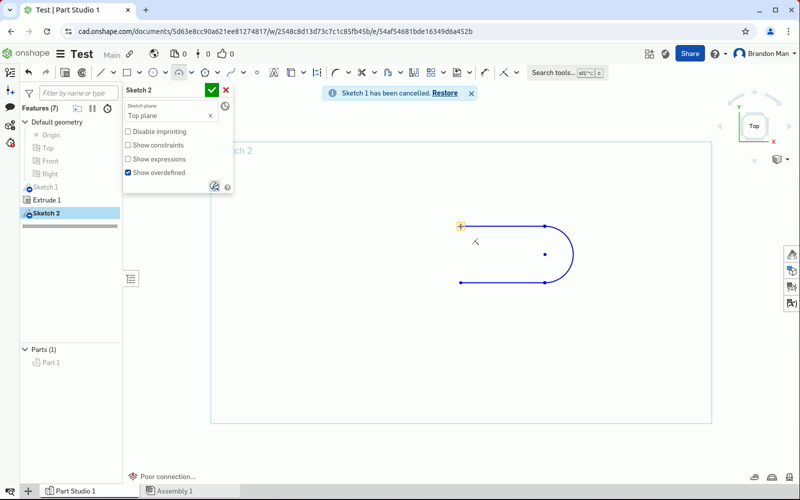
click(460, 226)
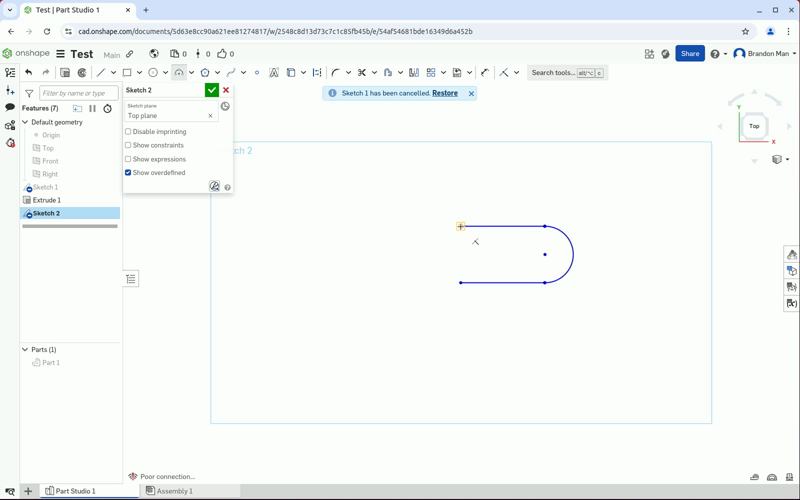
mouse_move(460, 282)
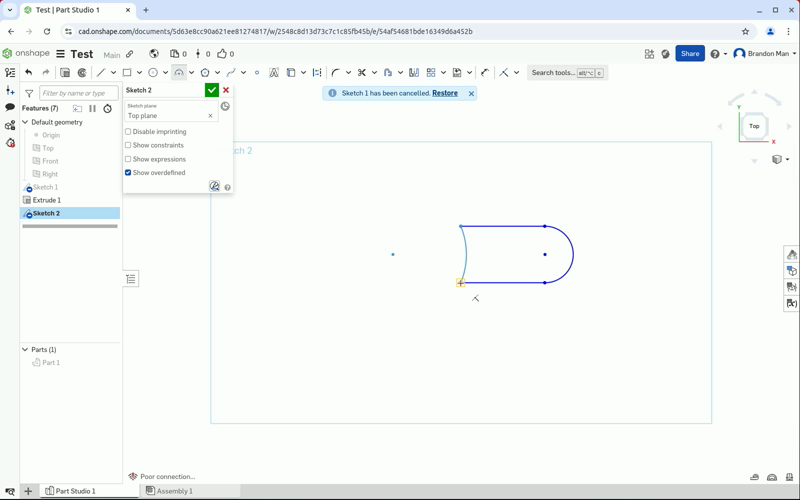
click(460, 282)
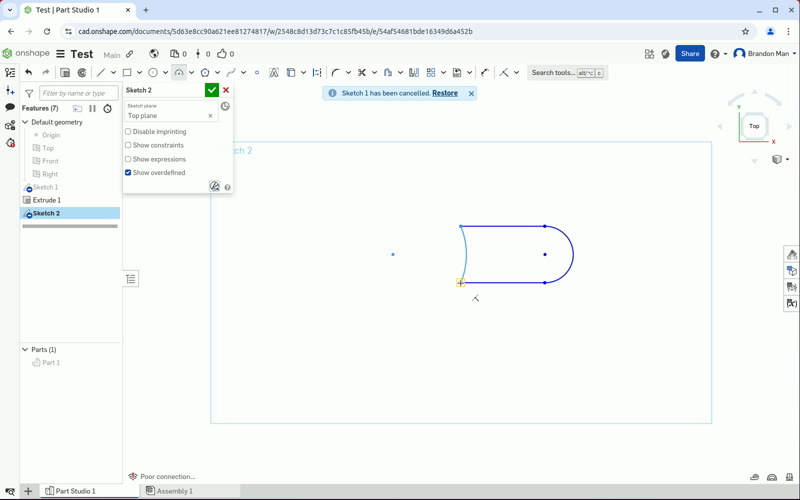
key_down(shift)
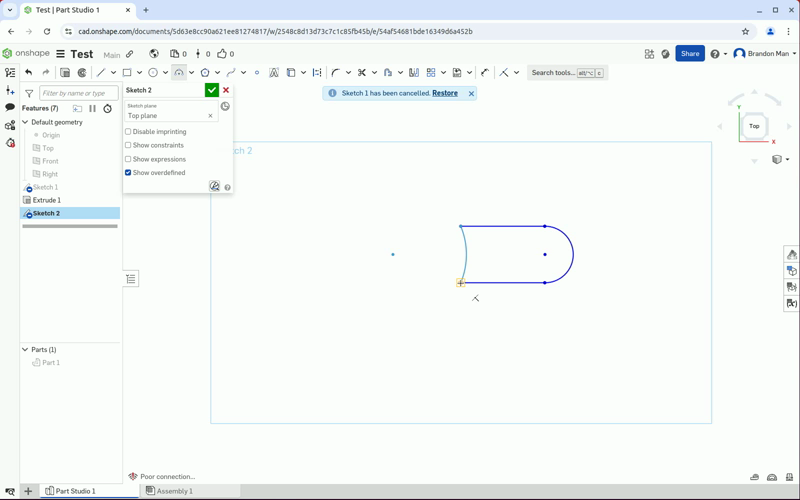
mouse_move(432, 254)
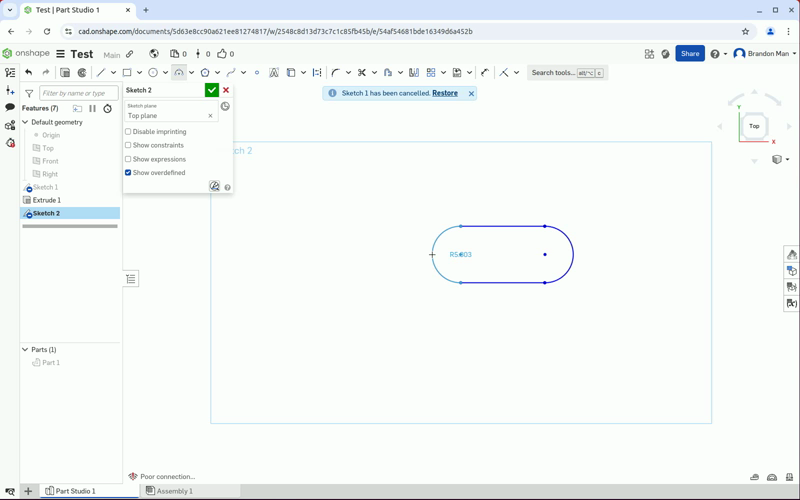
click(432, 254)
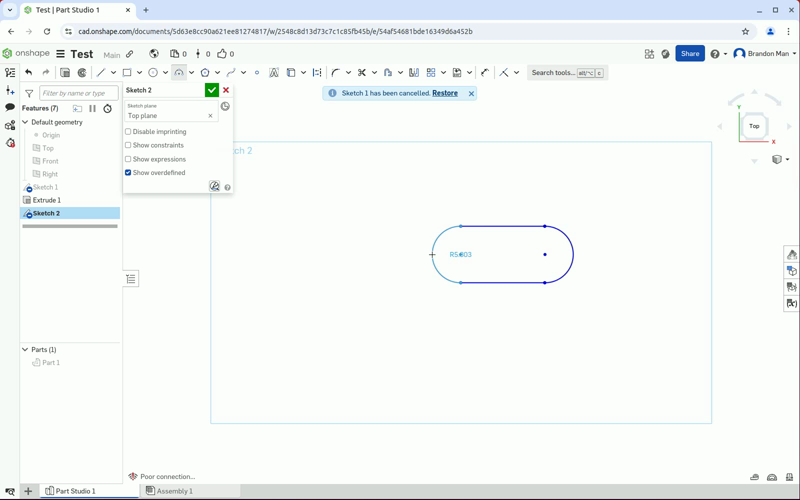
key_up(shift)
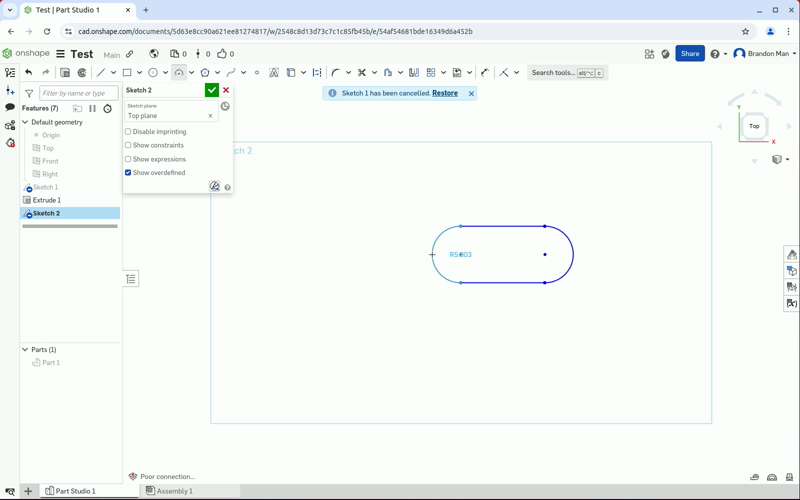
key(esc)
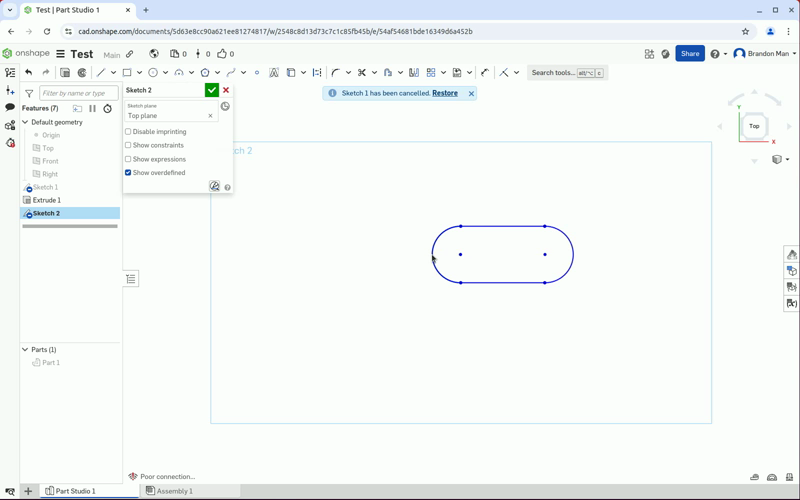
key(c)
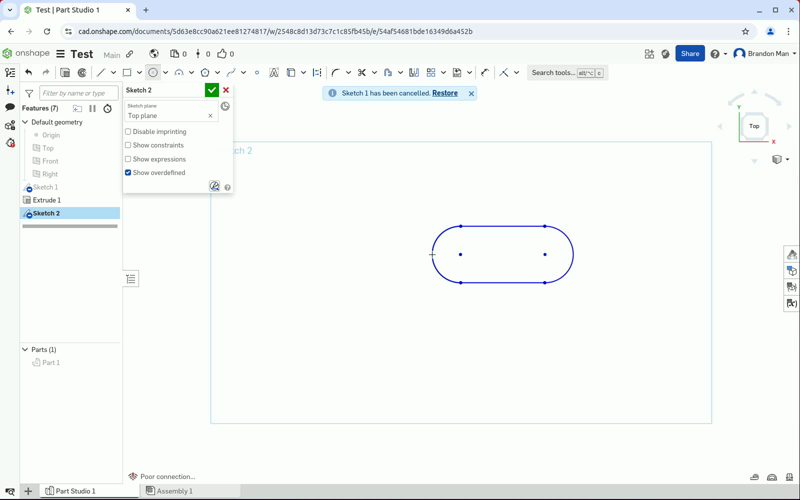
key_down(shift)
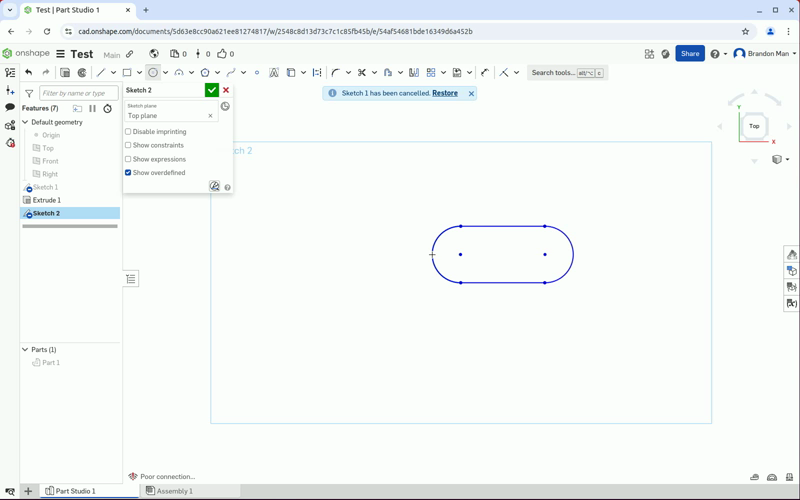
mouse_move(460, 254)
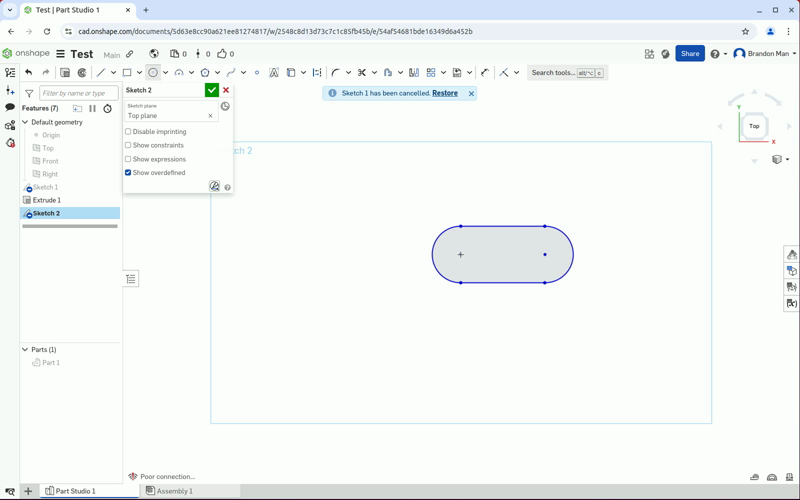
click(460, 254)
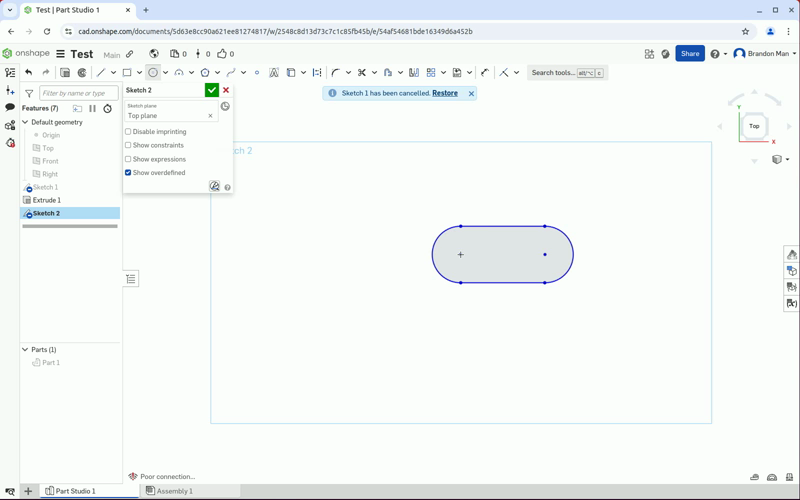
key_up(shift)
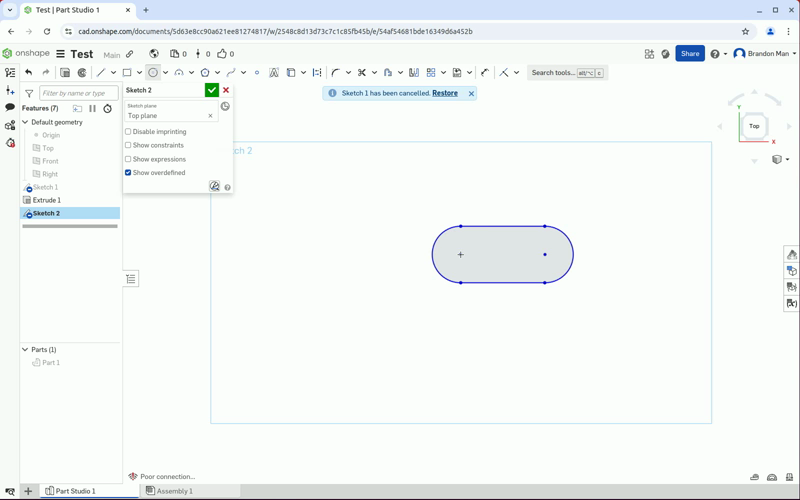
mouse_move(474, 254)
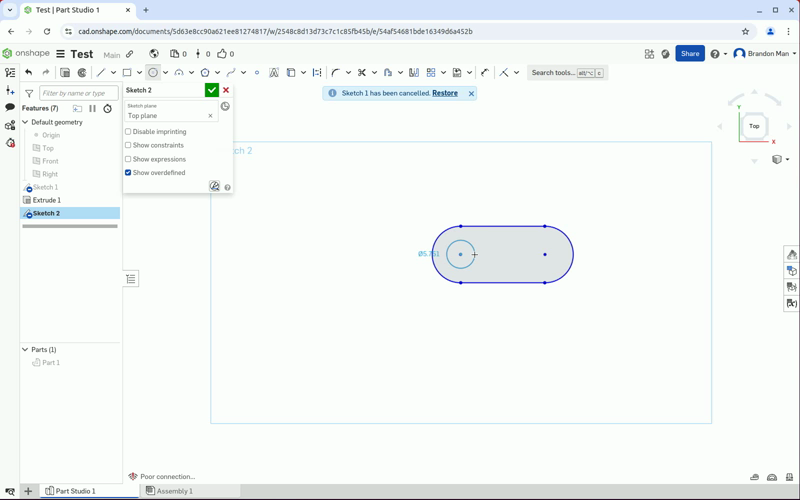
click(474, 254)
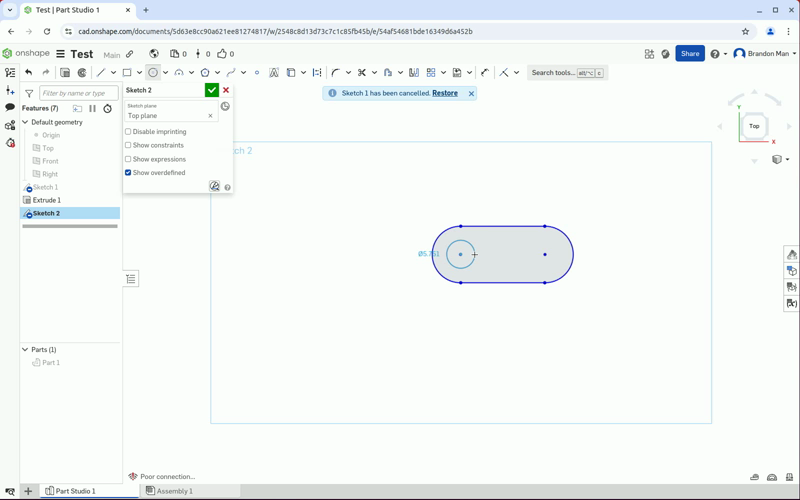
key(esc)
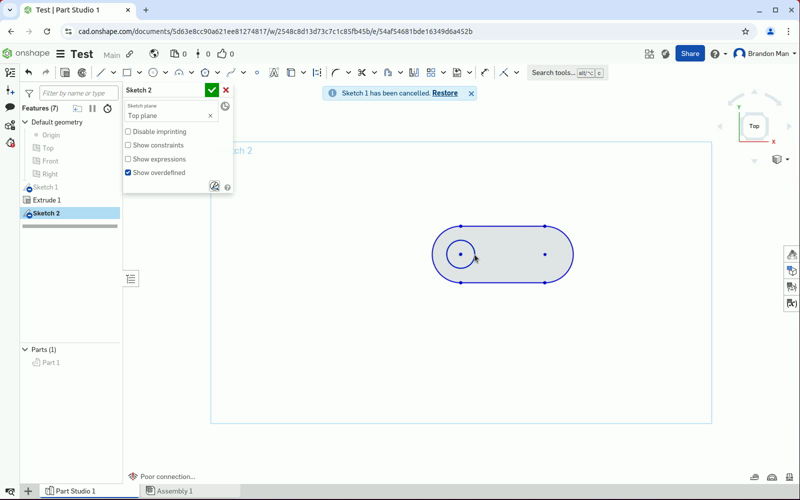
key(c)
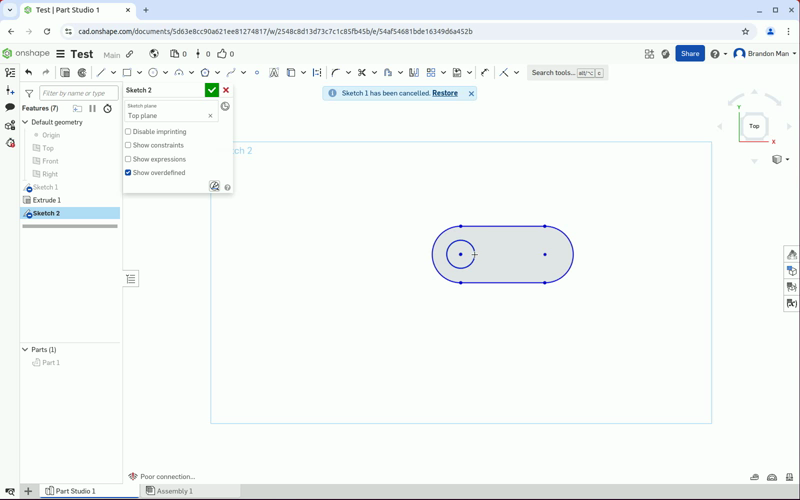
key_down(shift)
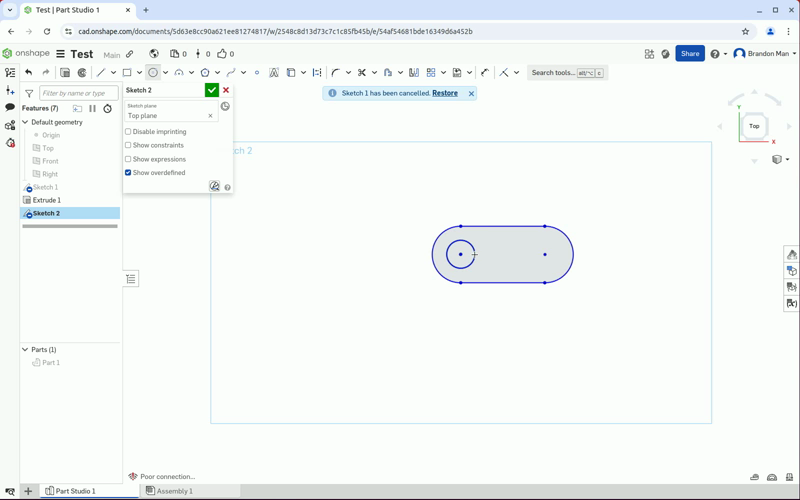
mouse_move(544, 254)
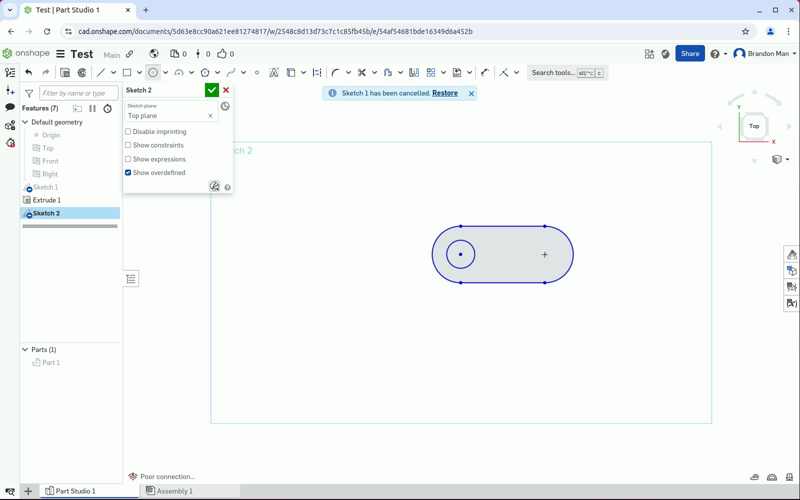
click(544, 254)
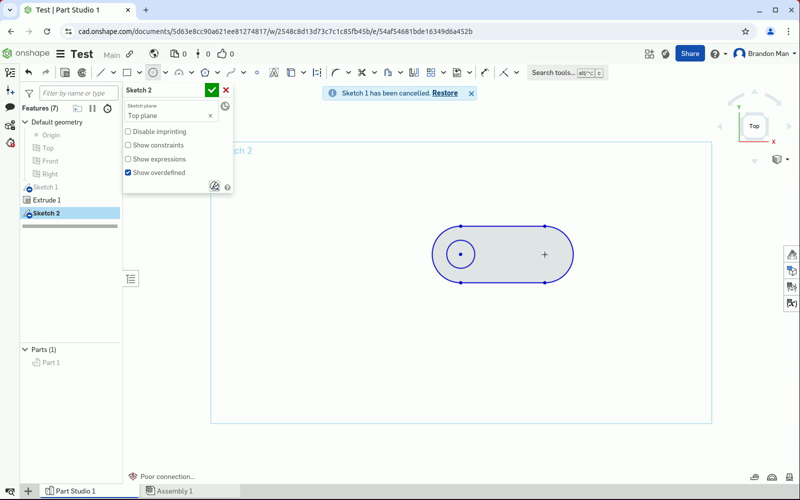
key_up(shift)
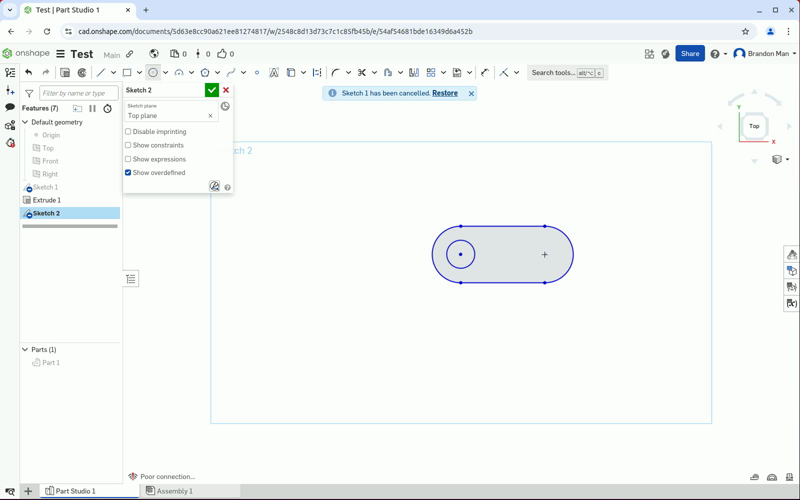
mouse_move(558, 254)
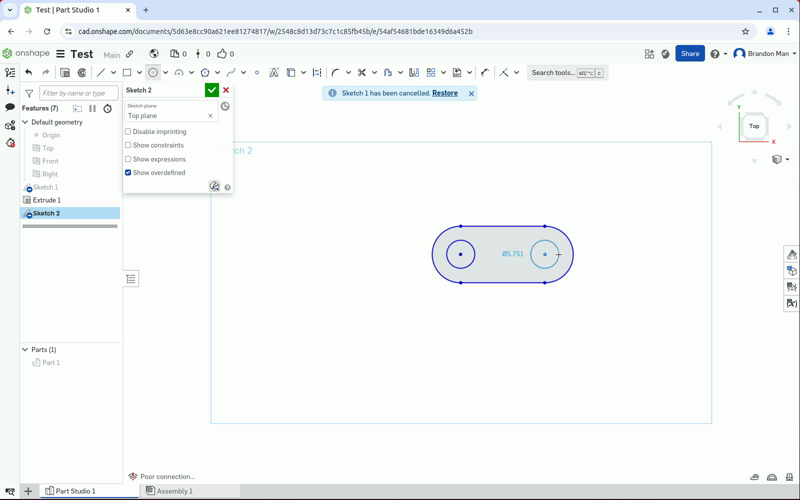
click(558, 254)
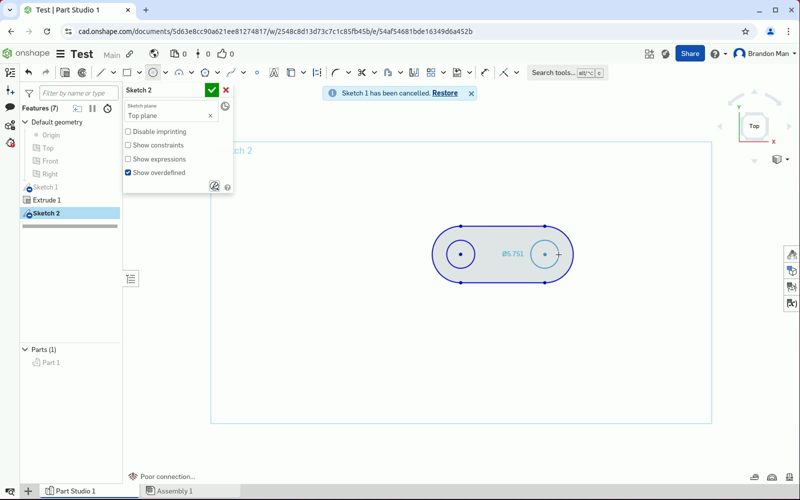
key(esc)
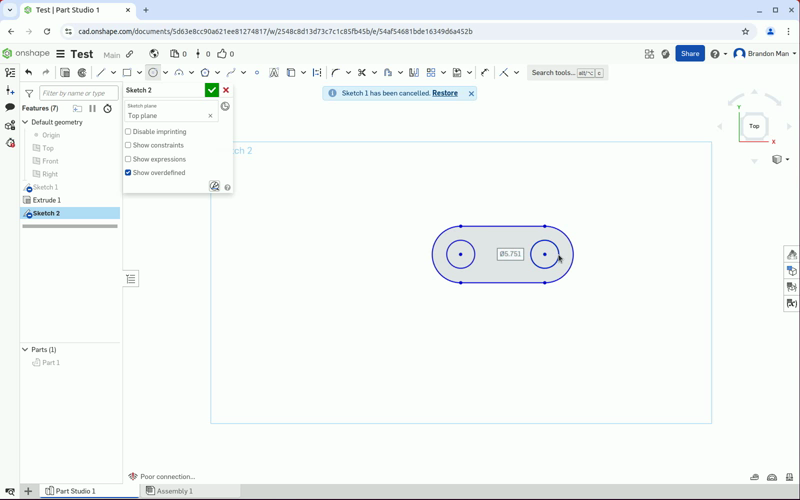
mouse_move(484, 255)
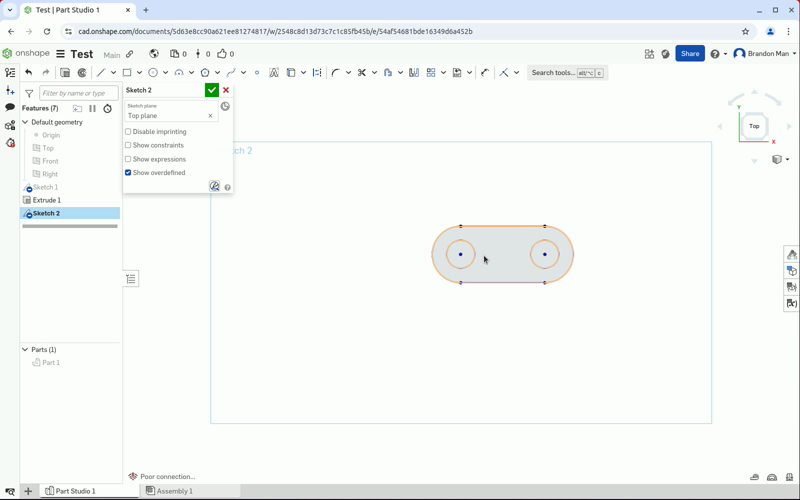
click(484, 255)
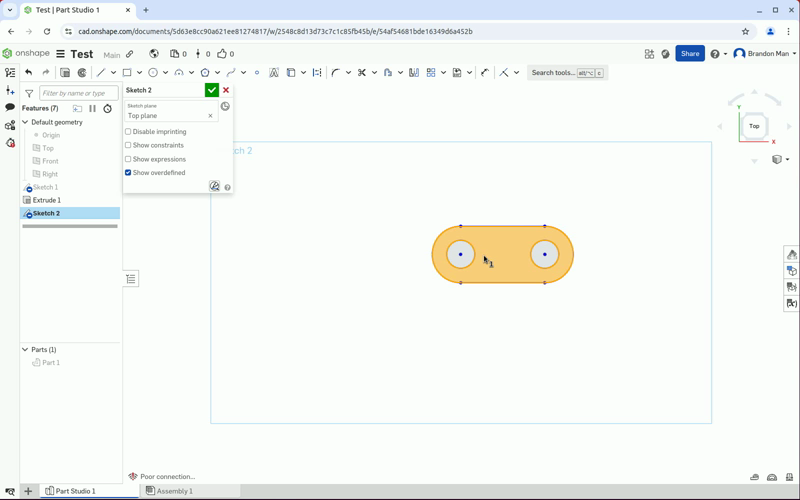
mouse_move(73, 352)
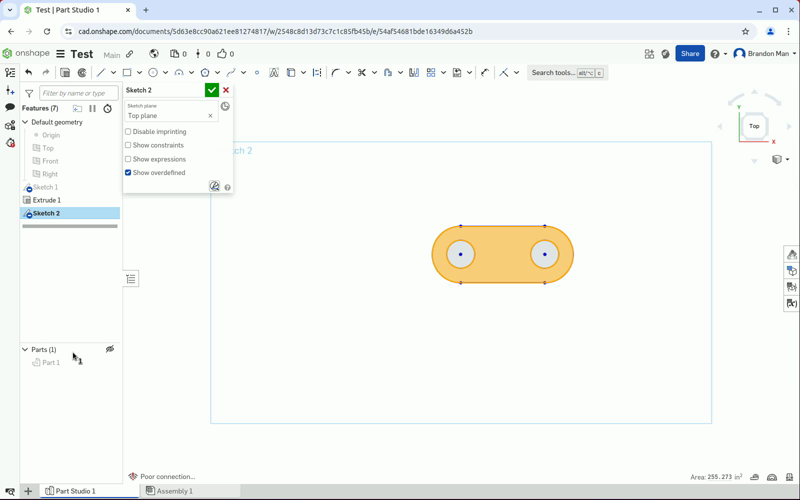
key(shift+y)
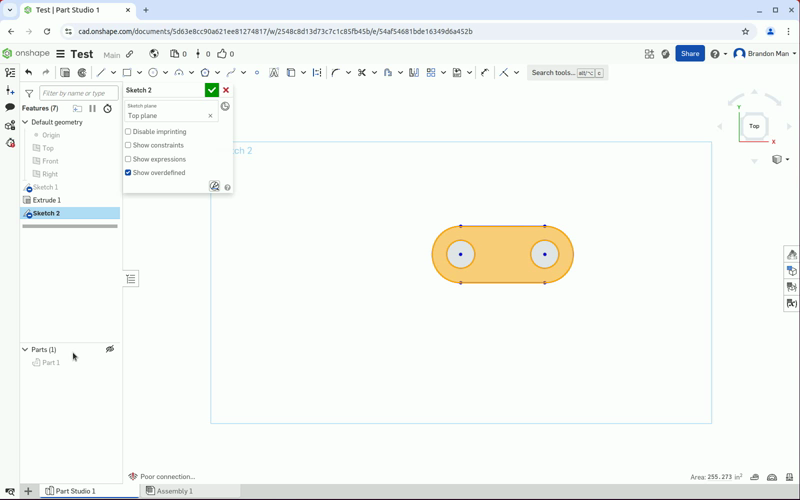
key(shift+e)
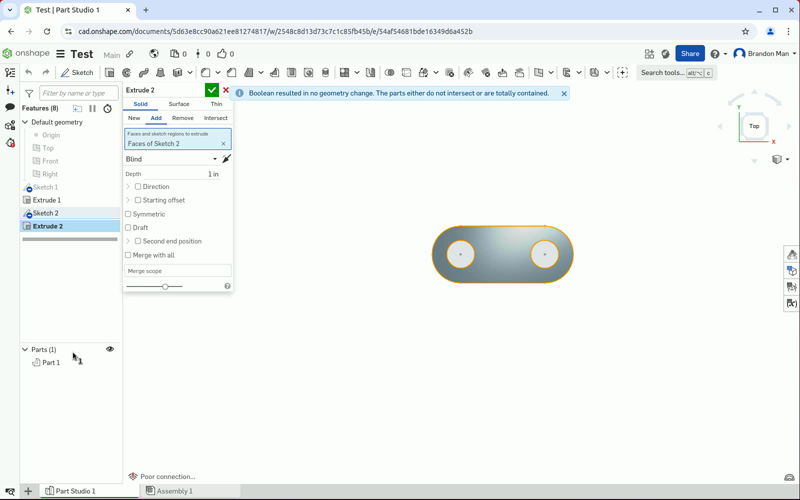
mouse_move(143, 106)
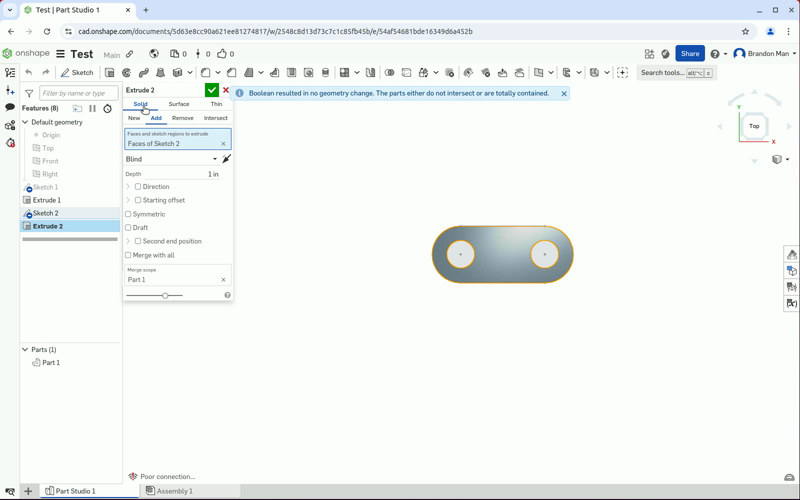
click(143, 106)
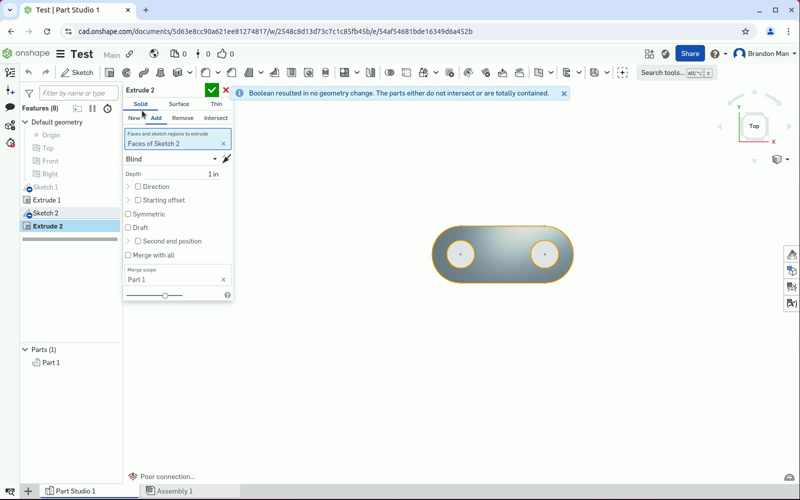
mouse_move(137, 120)
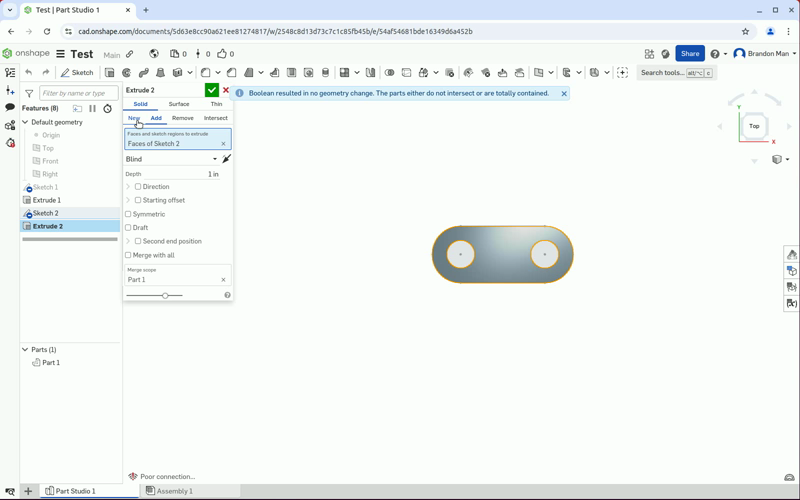
click(137, 120)
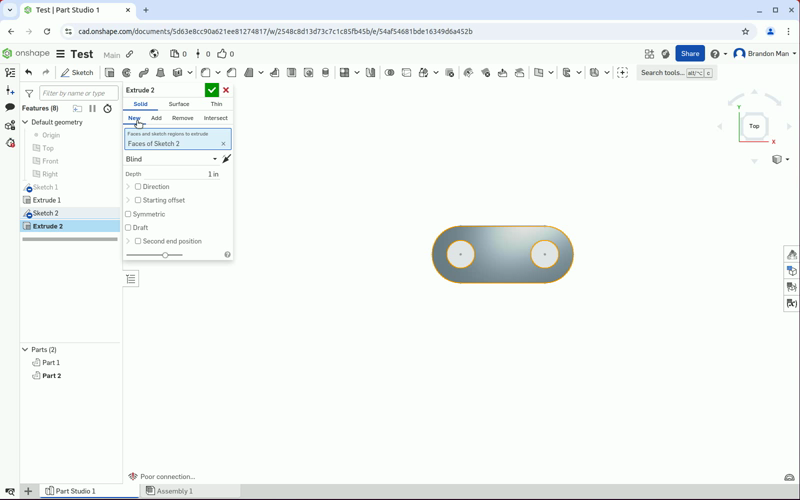
key(tab, 4)
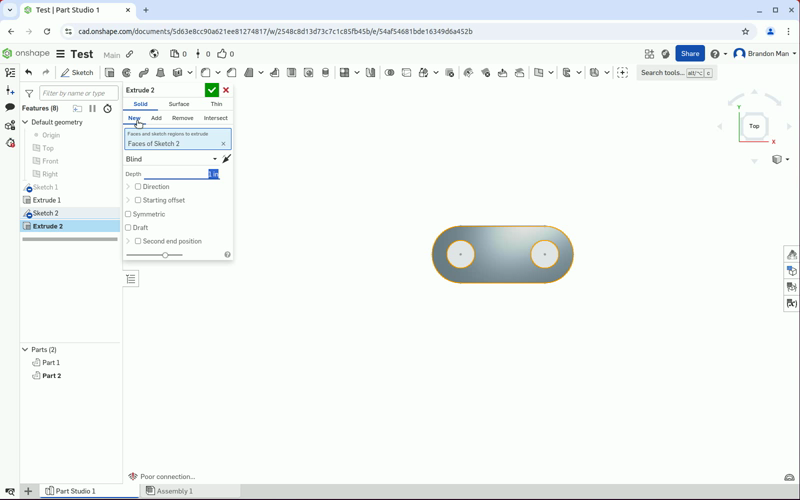
text(2.889)
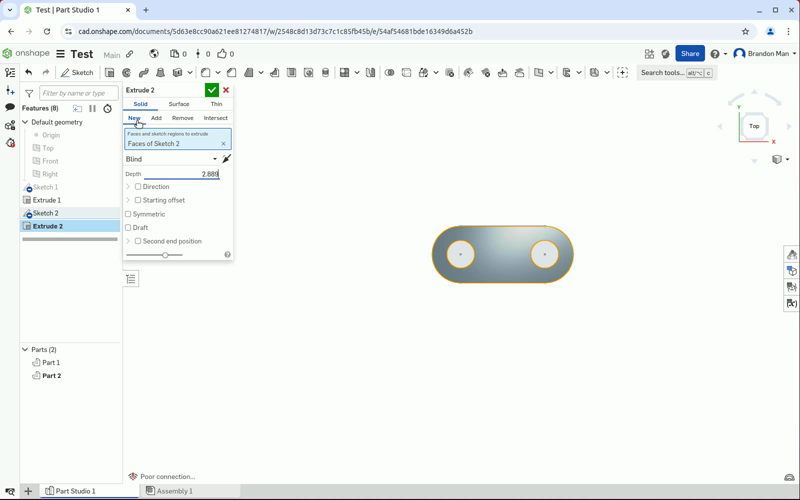
key(enter)
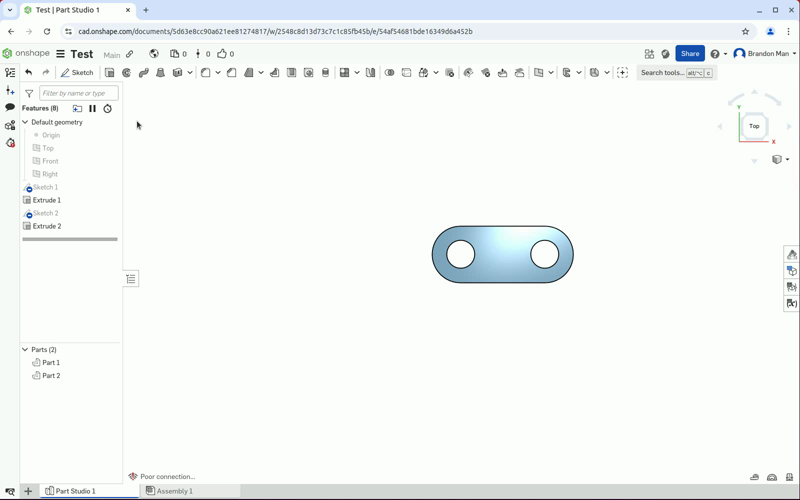
key(shift+h)
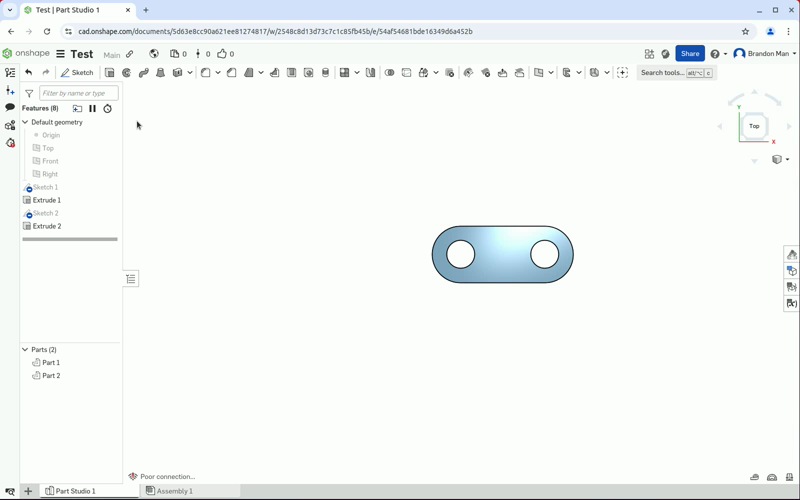
key(shift+h)
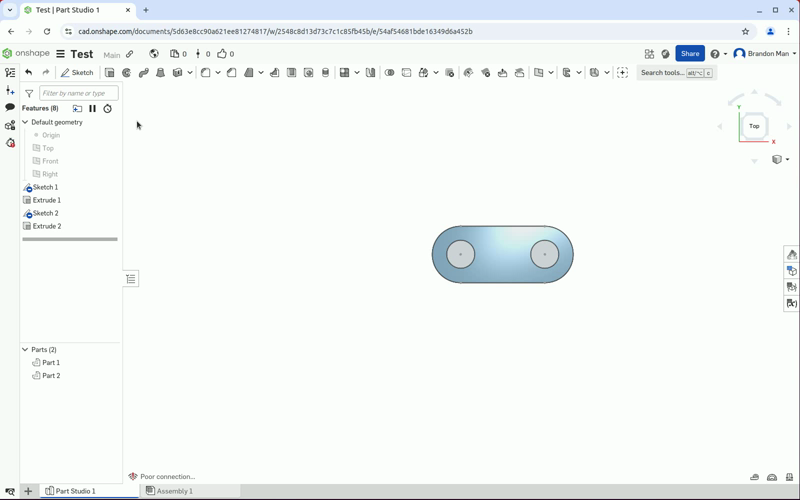
key(shift+7)
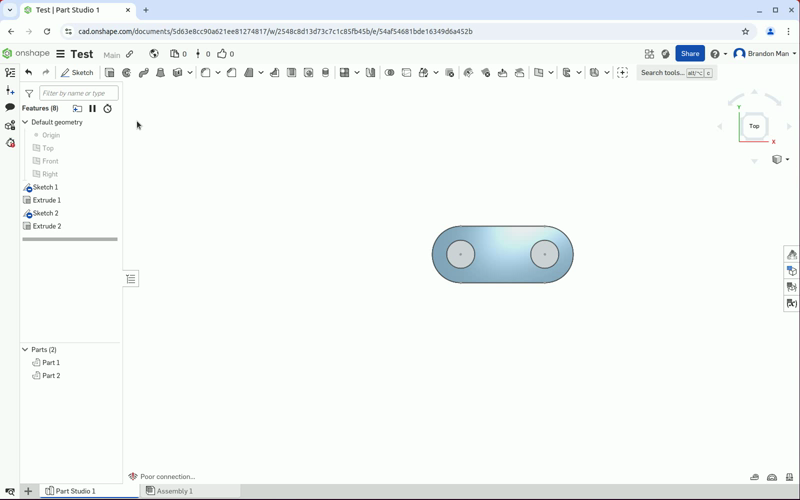
key(up, 3)
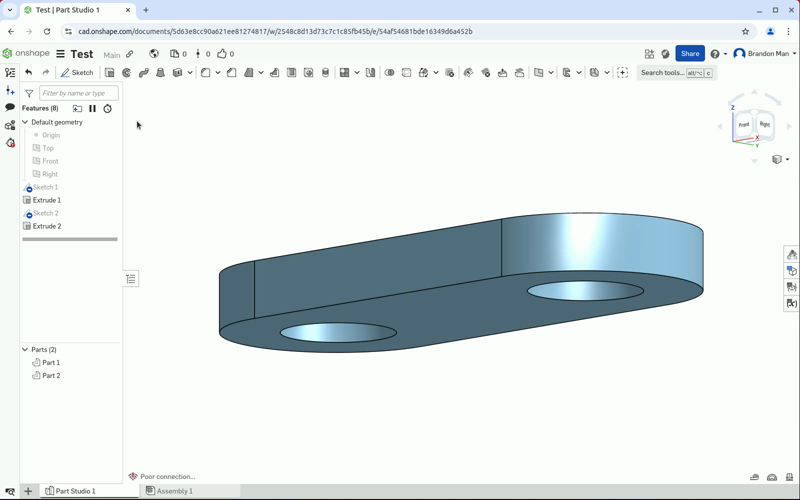
key(left, 3)
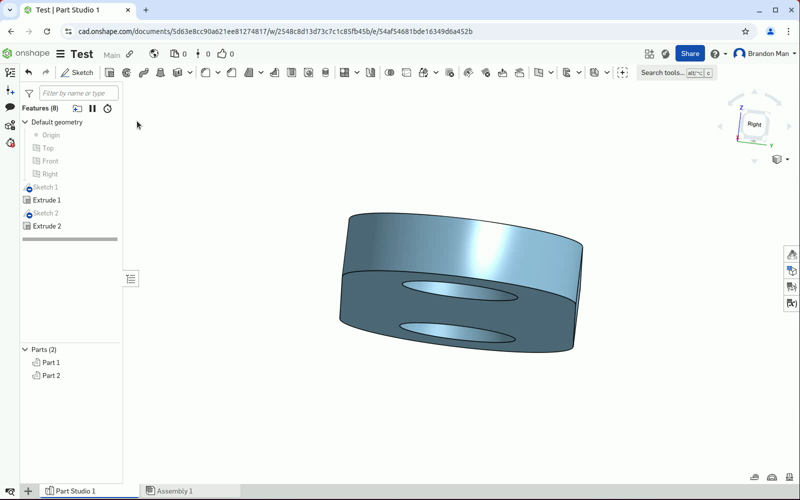
key(right, 3)
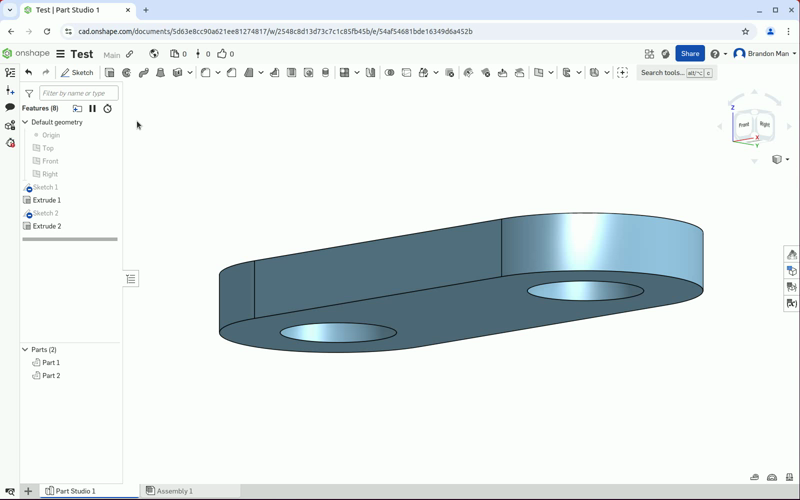
key(down, 3)
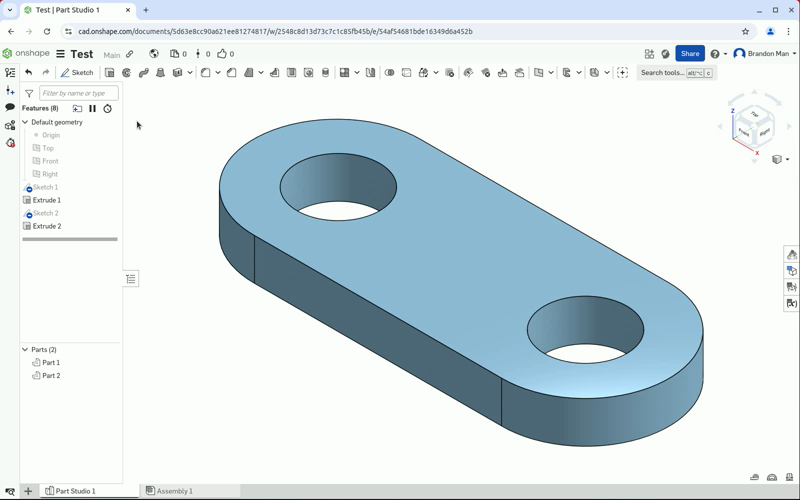
mouse_move(73, 189)
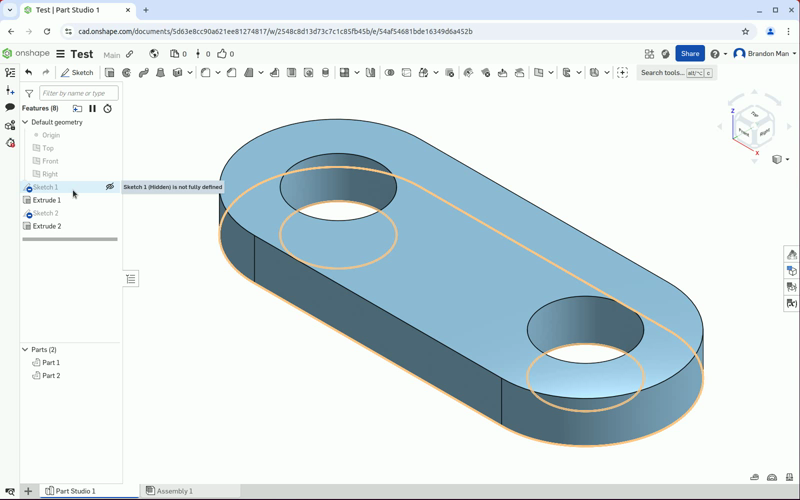
click(73, 189)